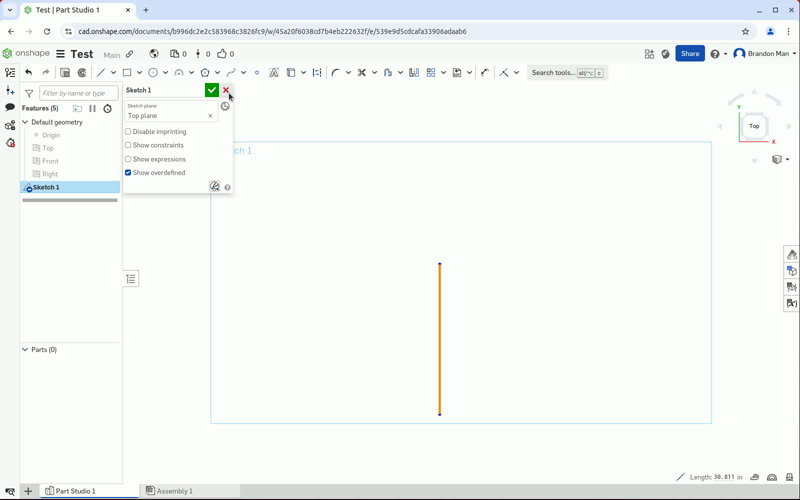
key(shift+h)
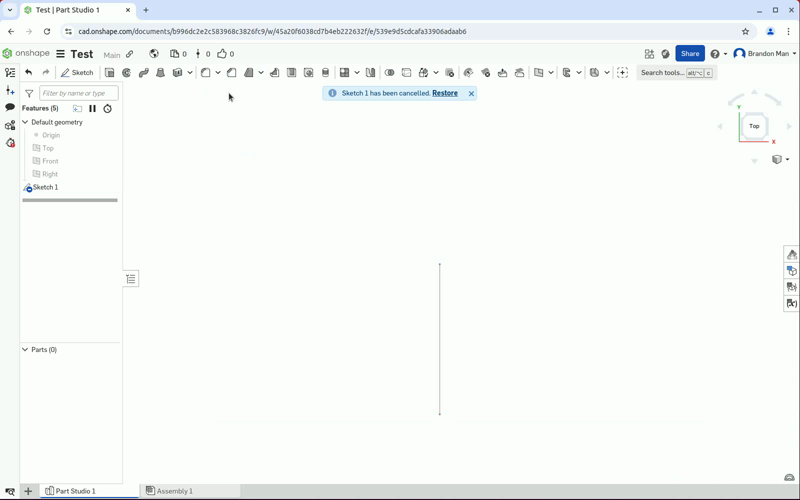
key(shift+s)
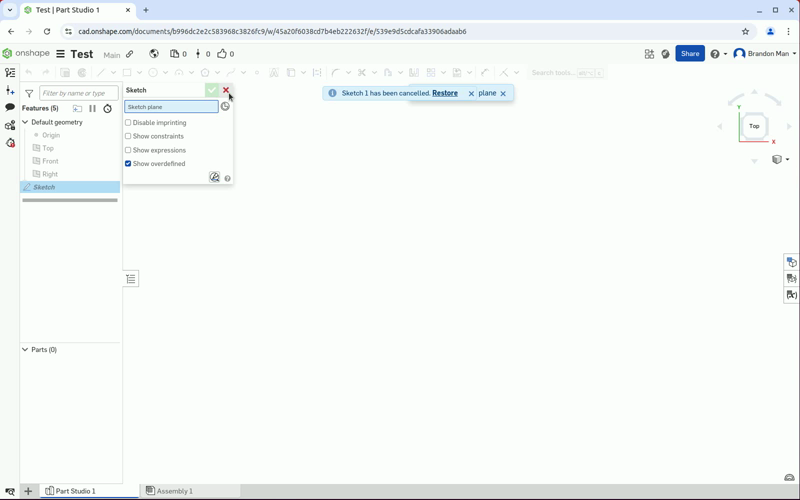
mouse_move(73, 150)
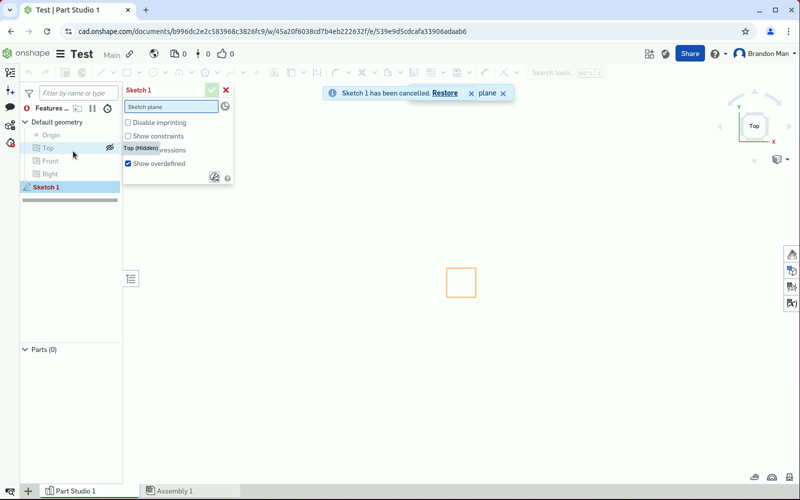
click(73, 150)
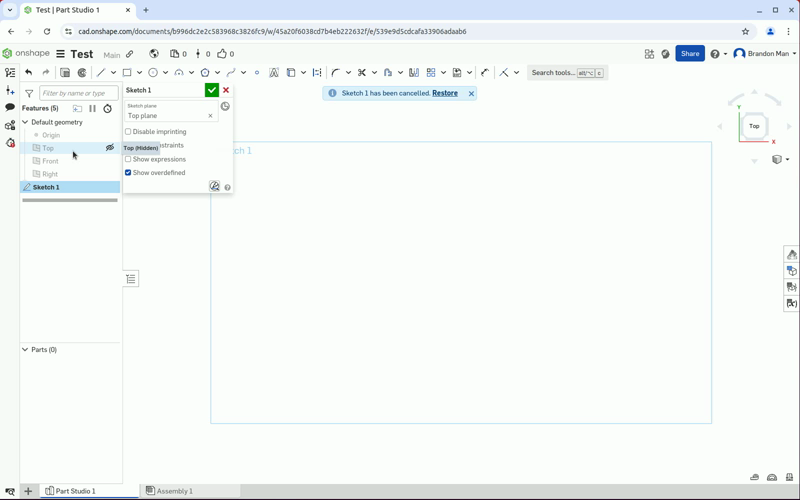
mouse_move(73, 352)
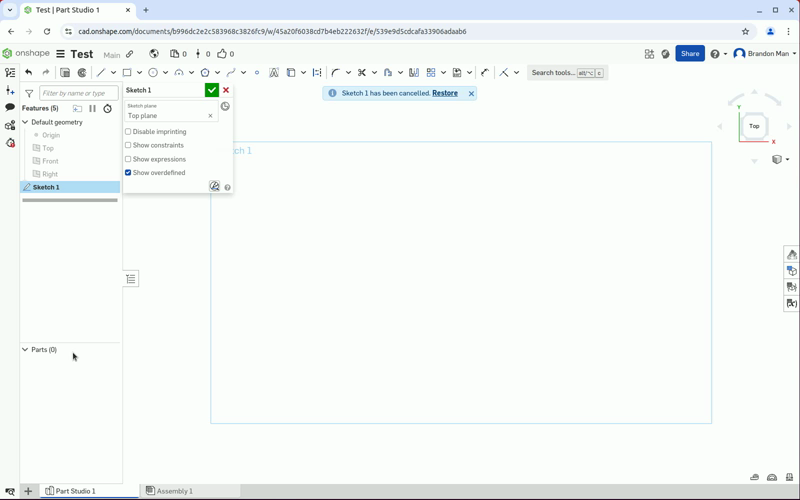
key(y)
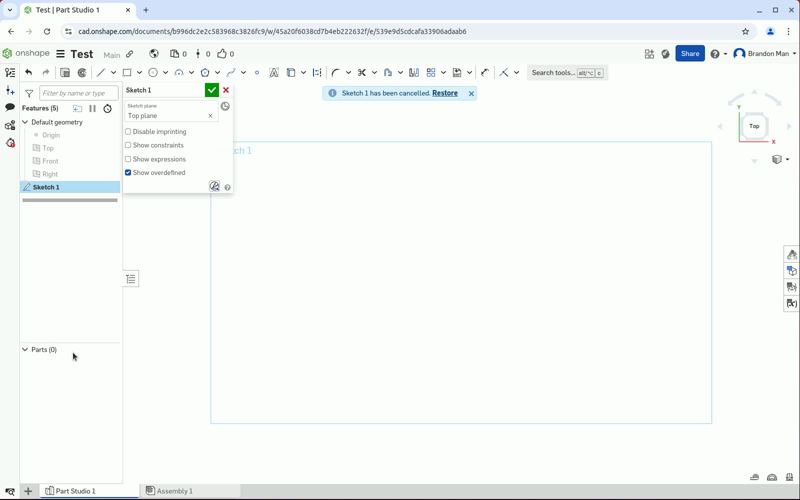
key(l)
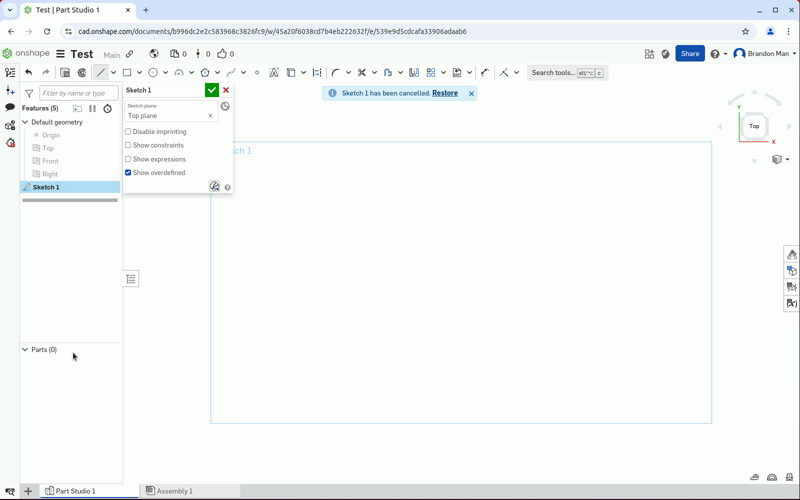
key_down(shift)
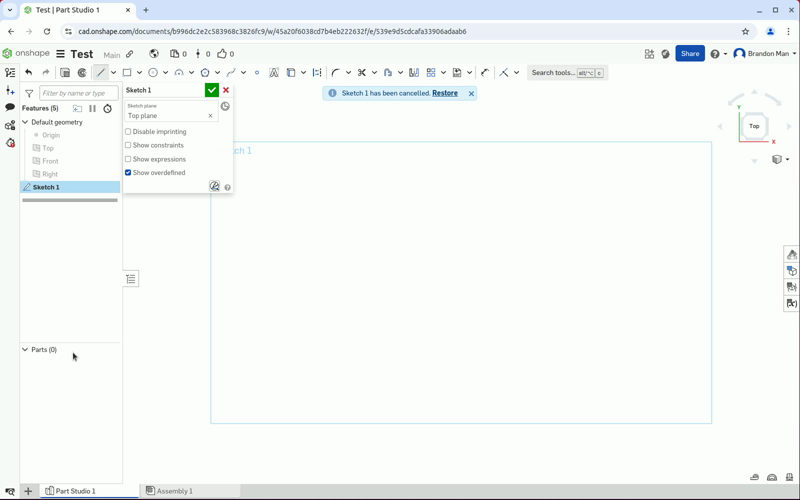
mouse_move(348, 395)
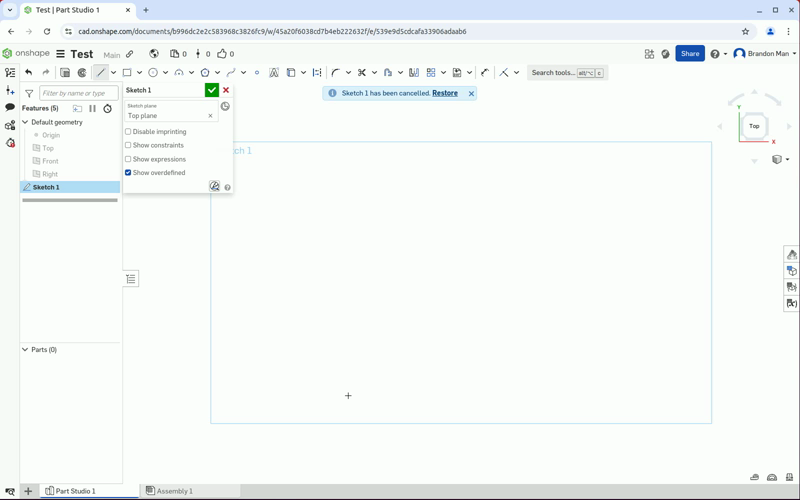
click(348, 395)
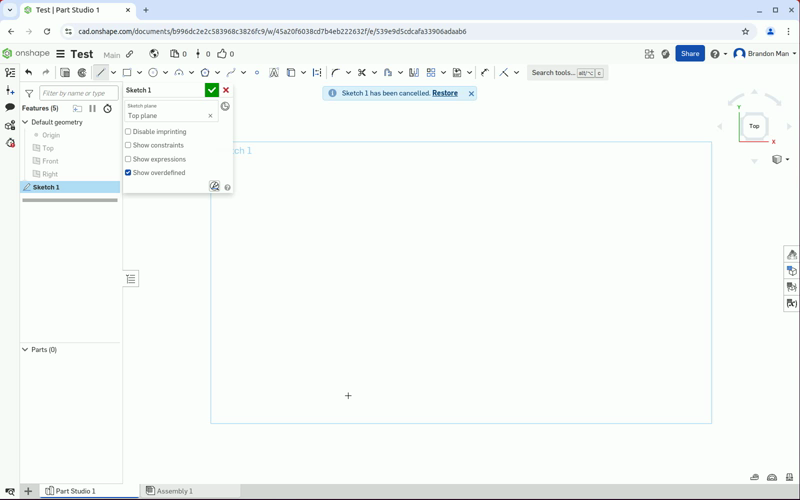
key_up(shift)
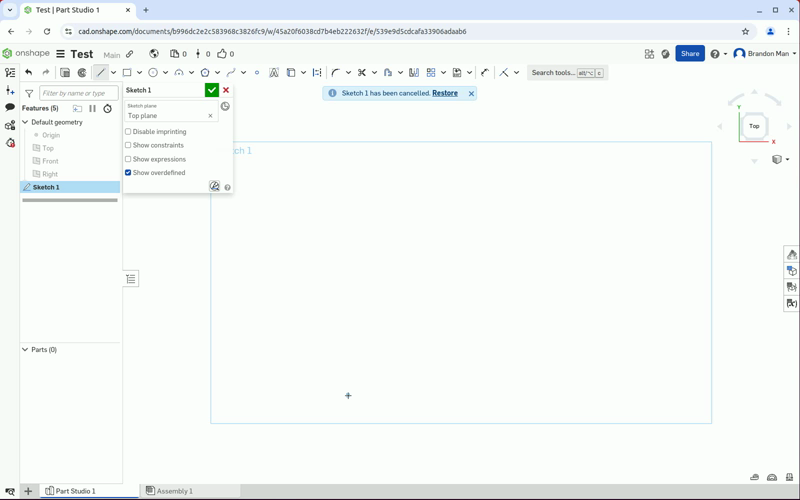
key_down(shift)
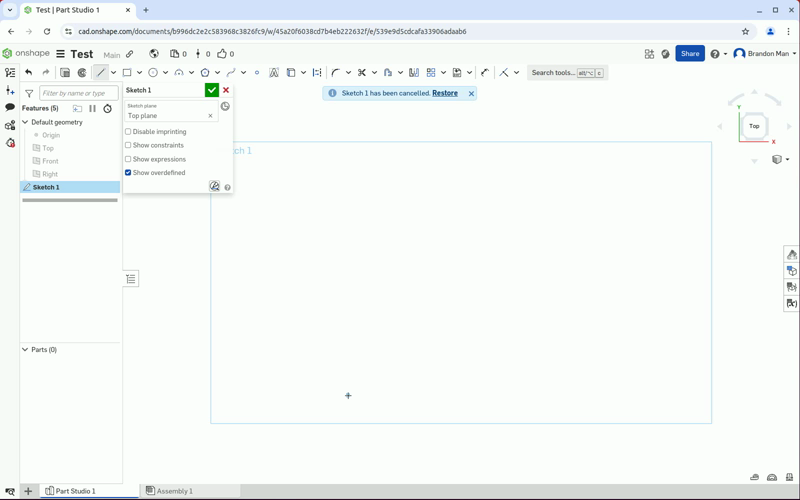
mouse_move(572, 395)
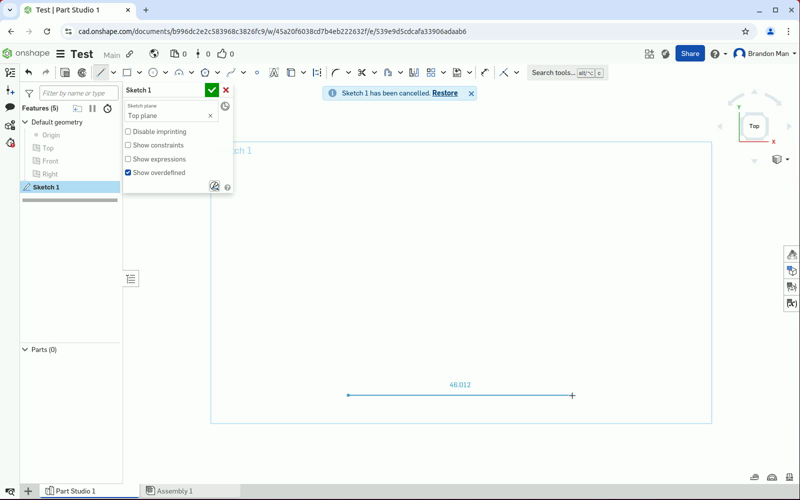
click(572, 395)
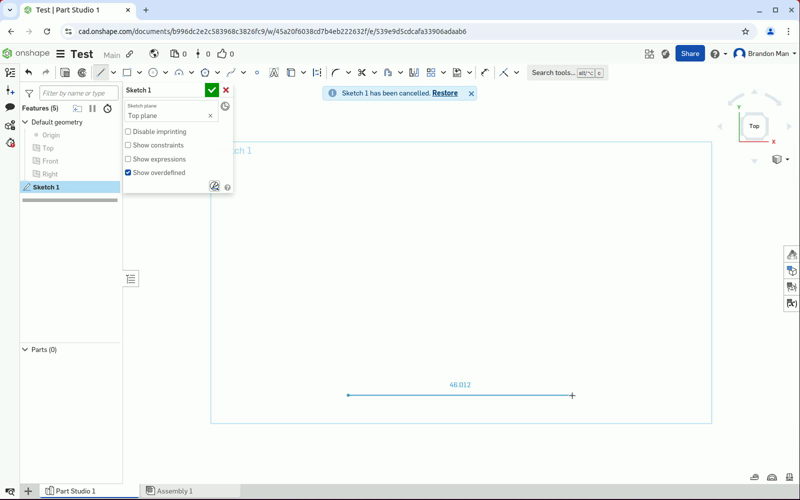
key_up(shift)
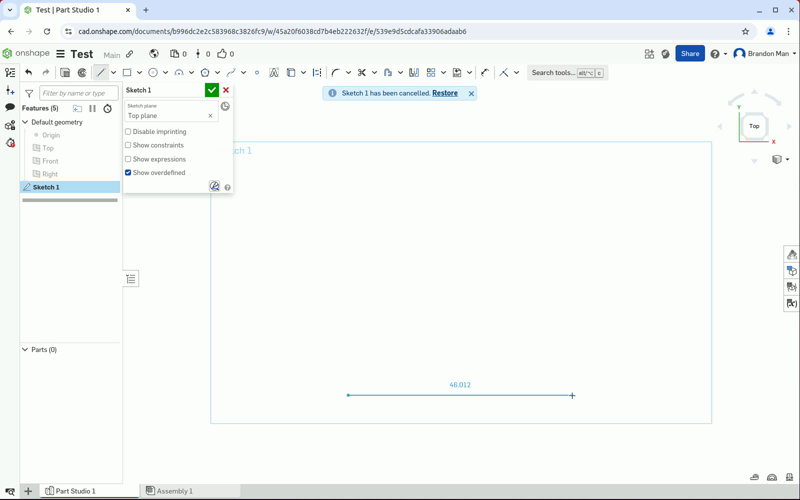
key_down(shift)
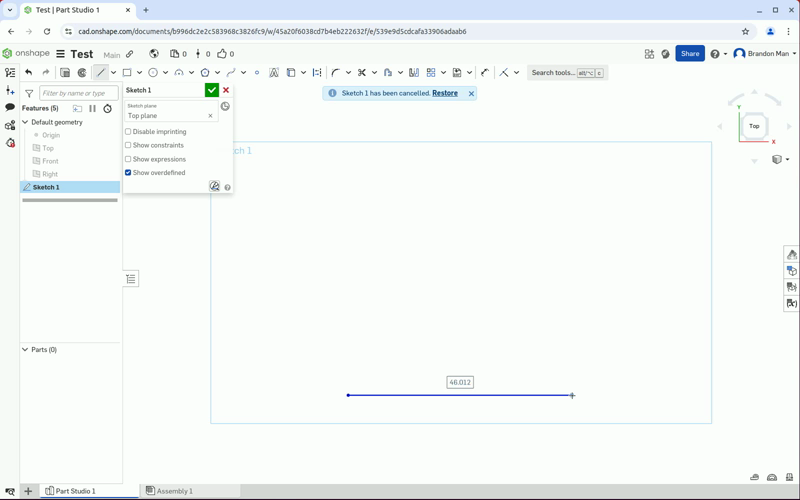
mouse_move(572, 171)
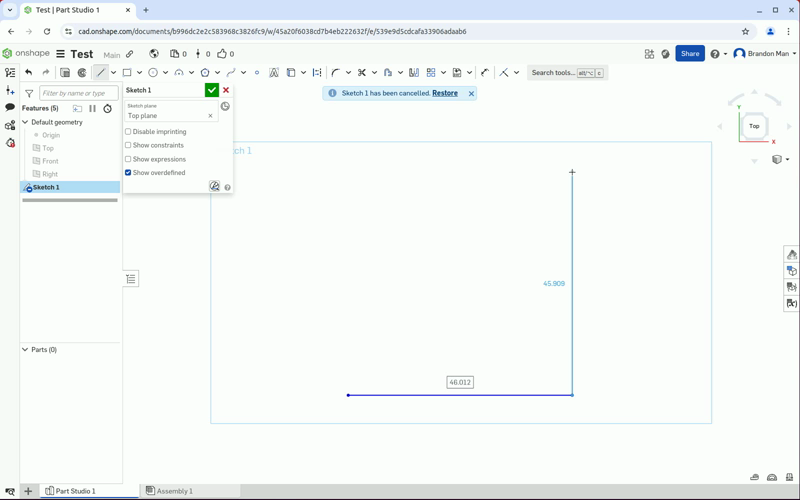
click(572, 171)
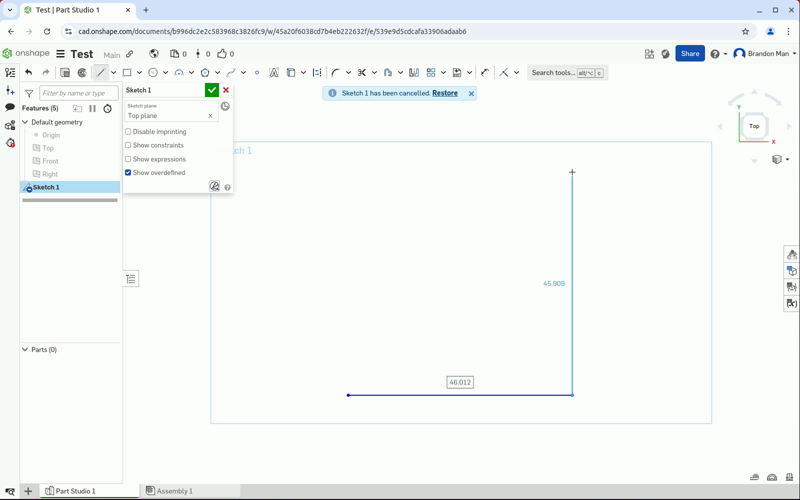
key_up(shift)
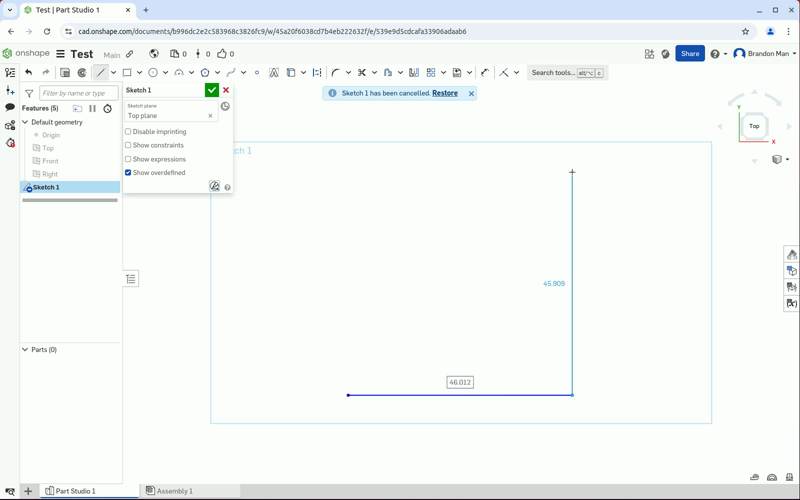
key_down(shift)
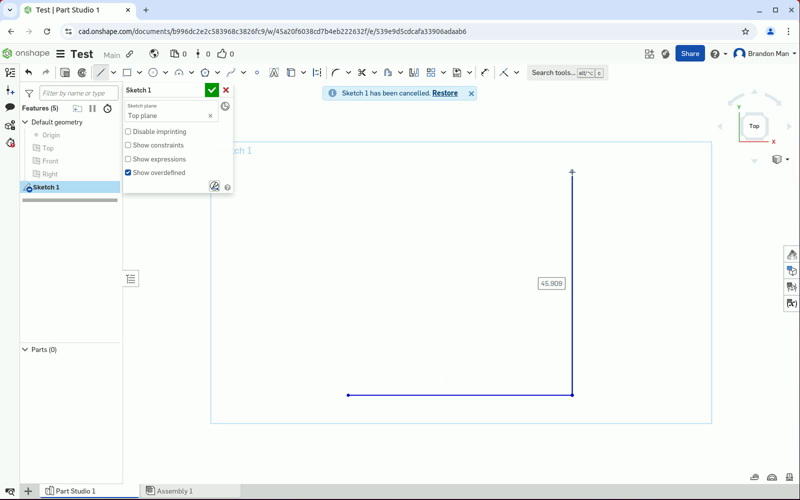
mouse_move(348, 171)
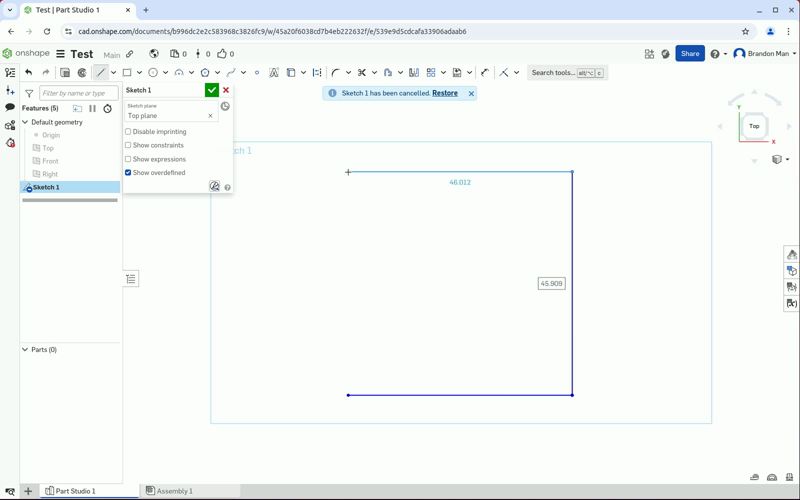
click(348, 171)
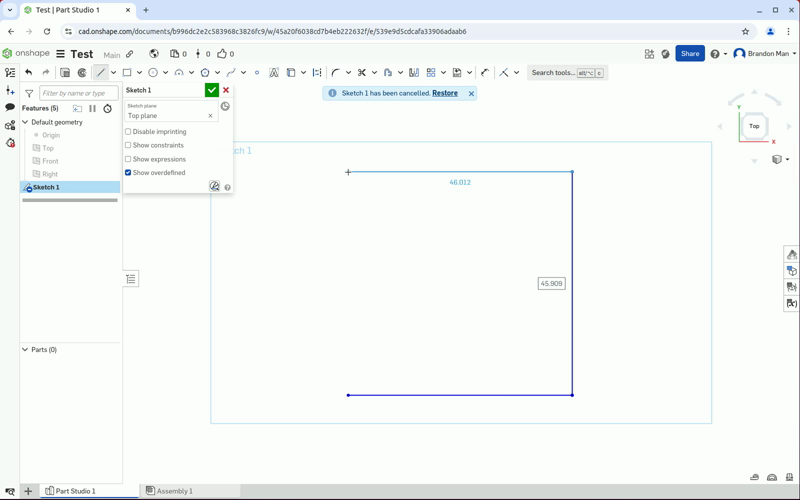
key_up(shift)
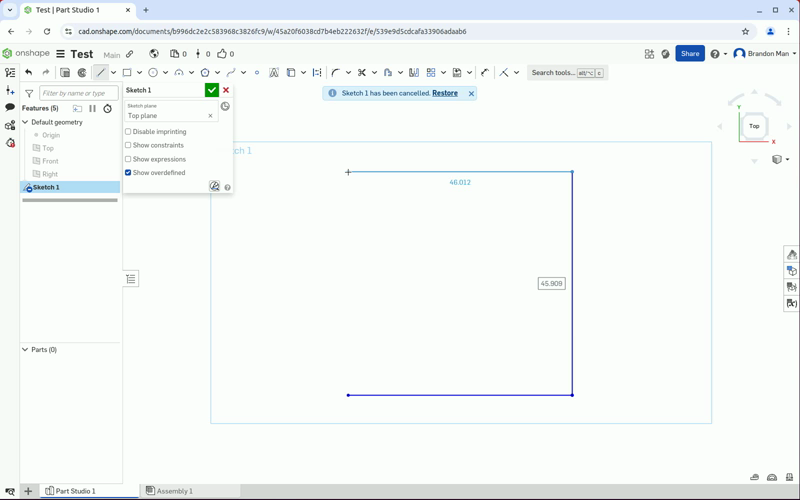
key_down(shift)
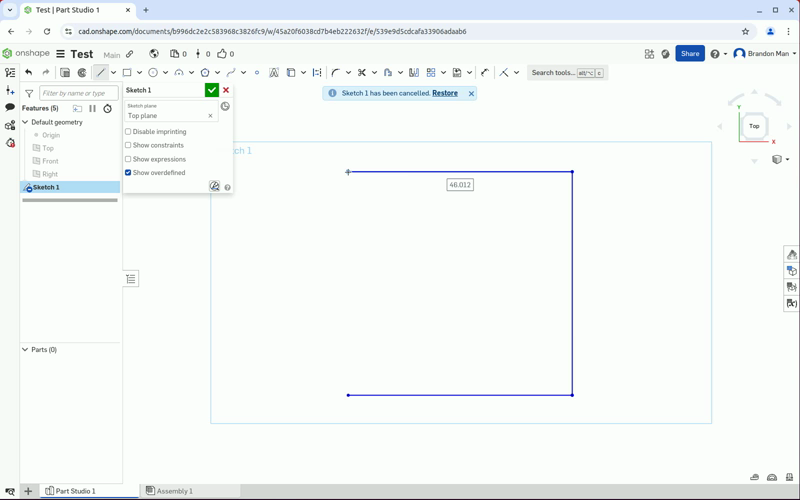
mouse_move(348, 395)
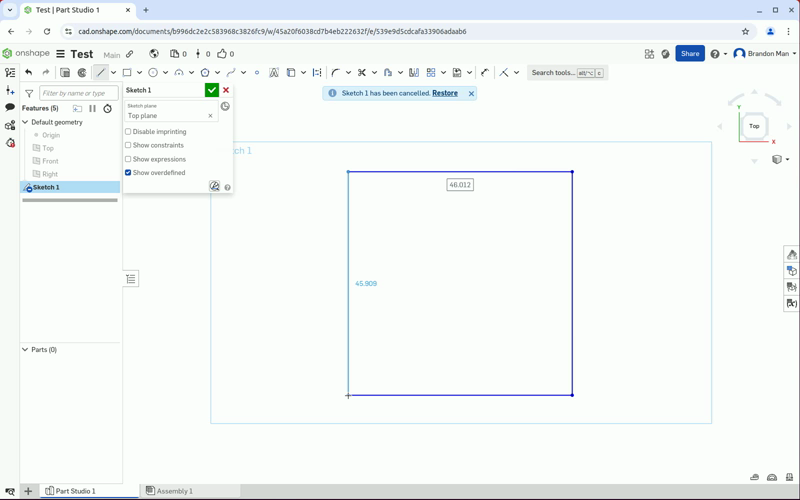
key_up(shift)
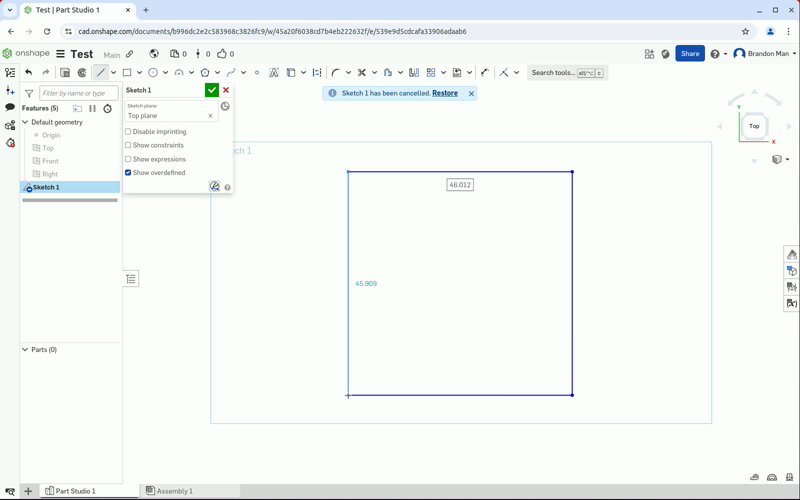
click(348, 395)
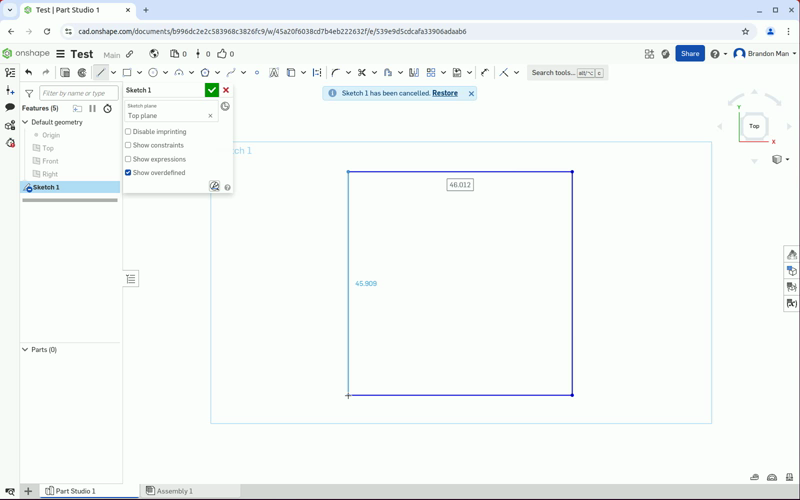
key(esc)
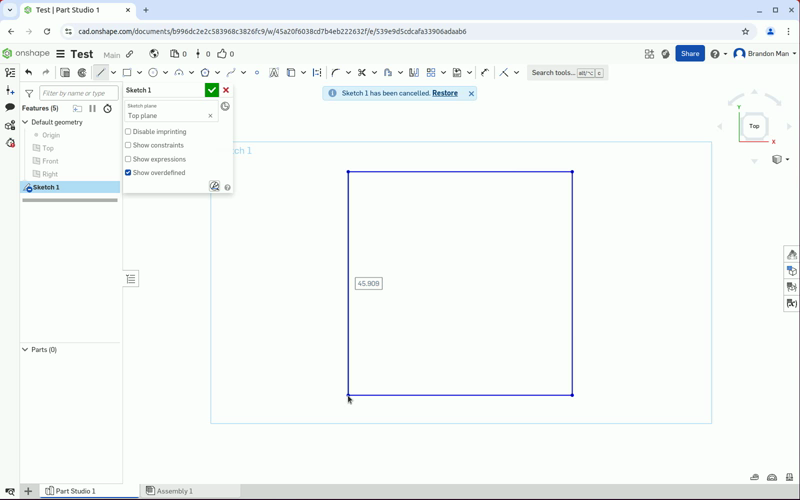
mouse_move(425, 286)
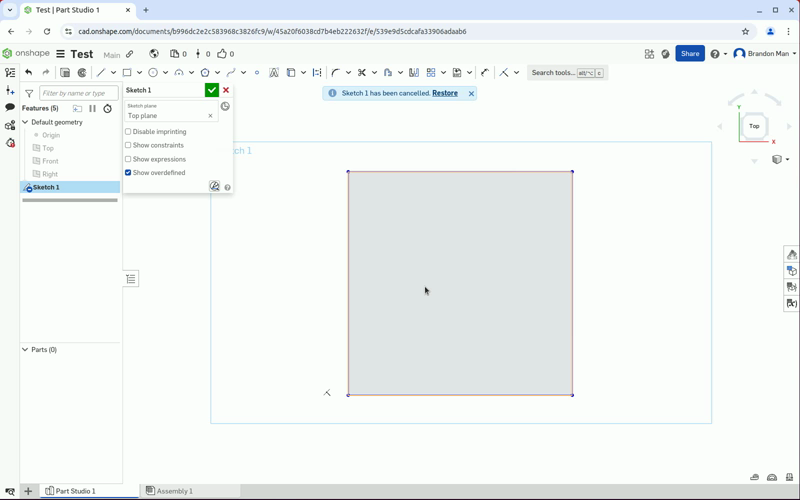
click(425, 286)
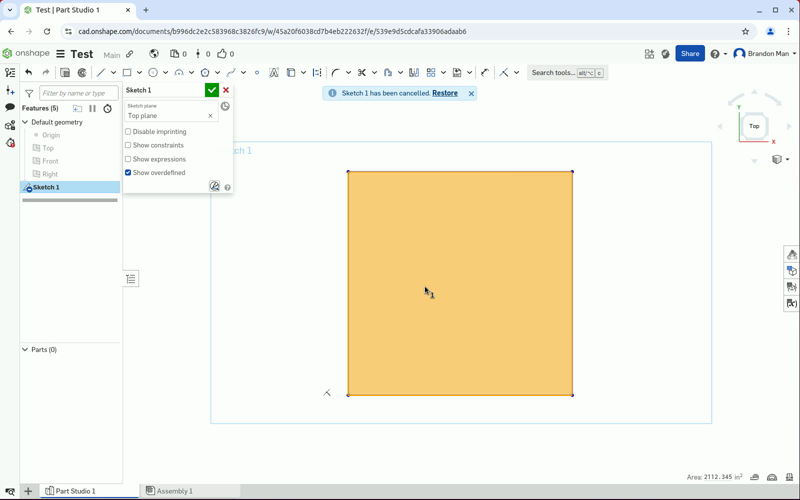
mouse_move(73, 352)
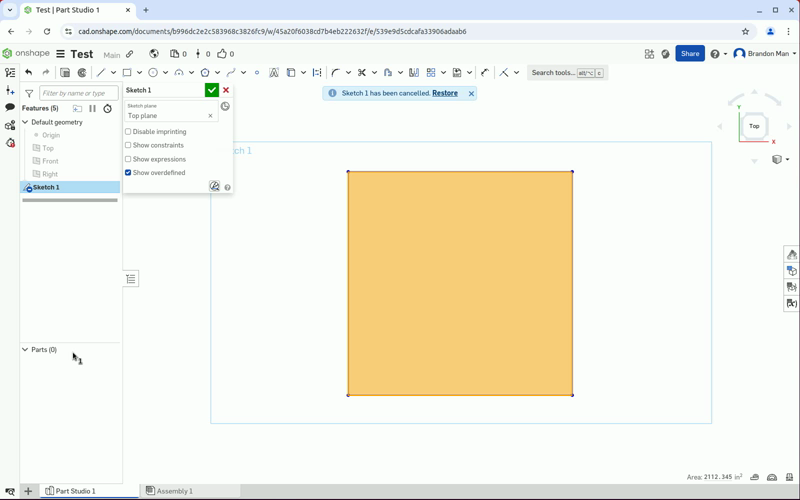
key(shift+y)
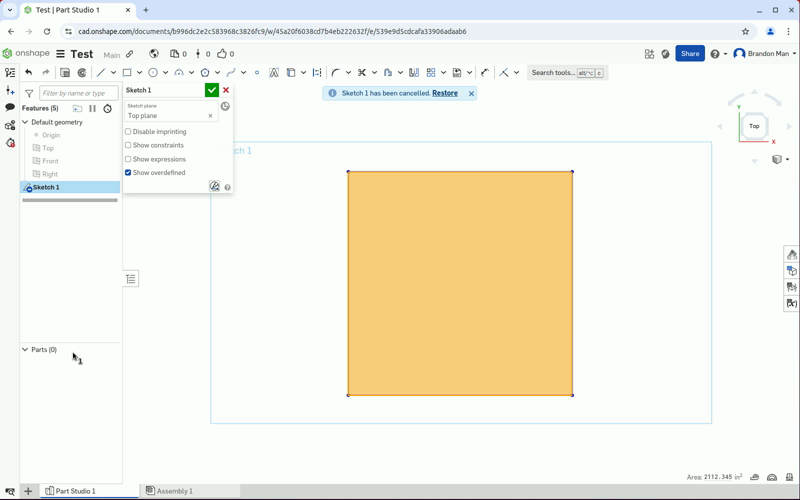
key(shift+e)
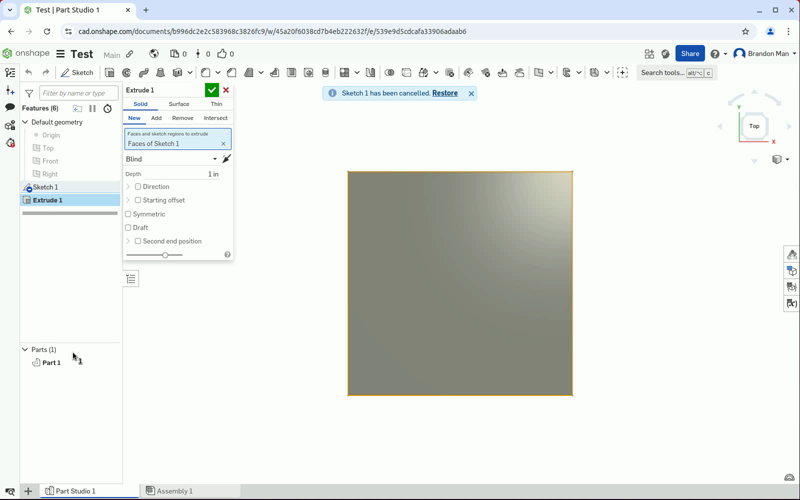
mouse_move(143, 106)
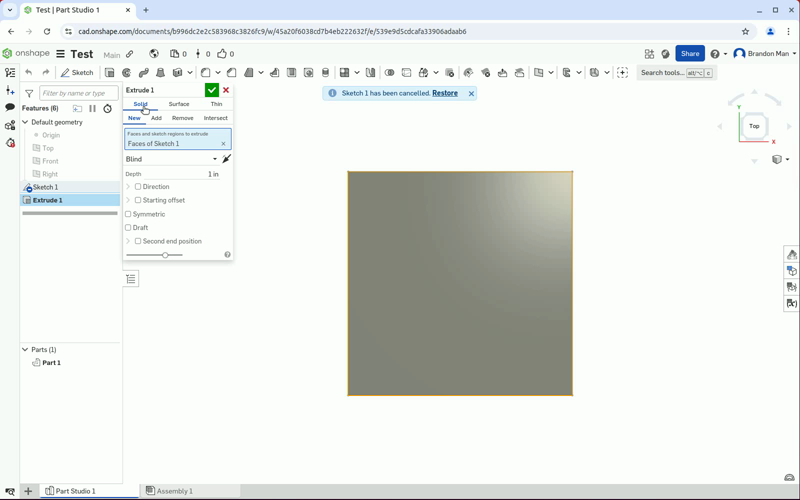
click(143, 106)
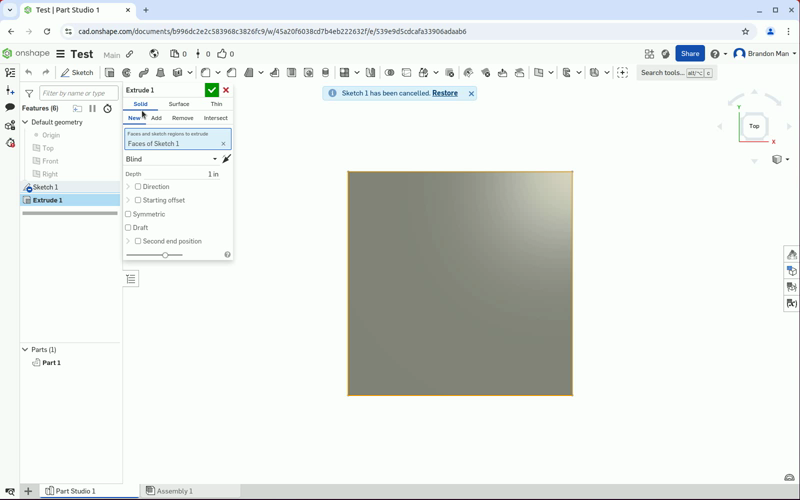
mouse_move(137, 120)
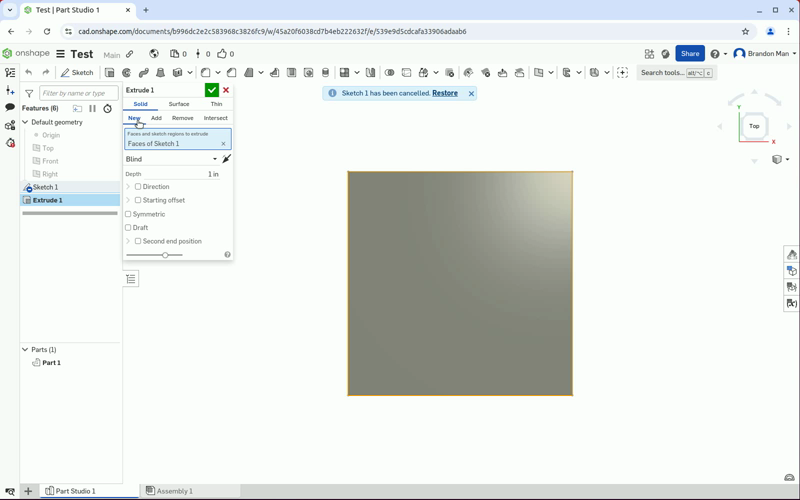
click(137, 120)
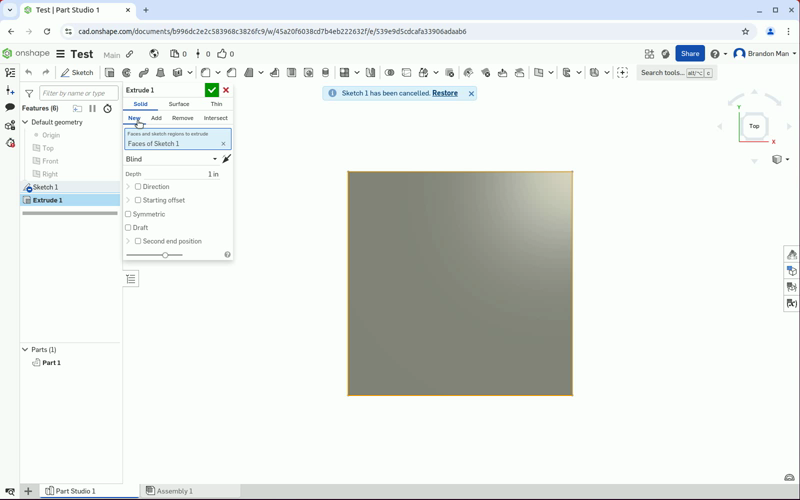
key(tab, 4)
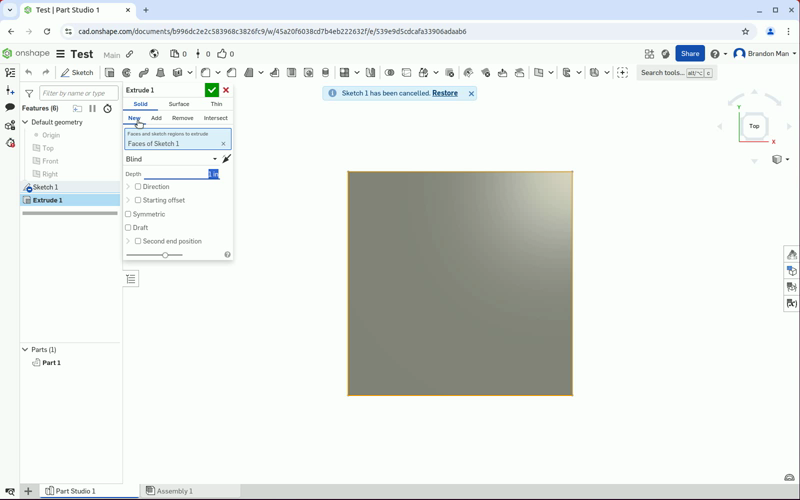
text(-16.85)
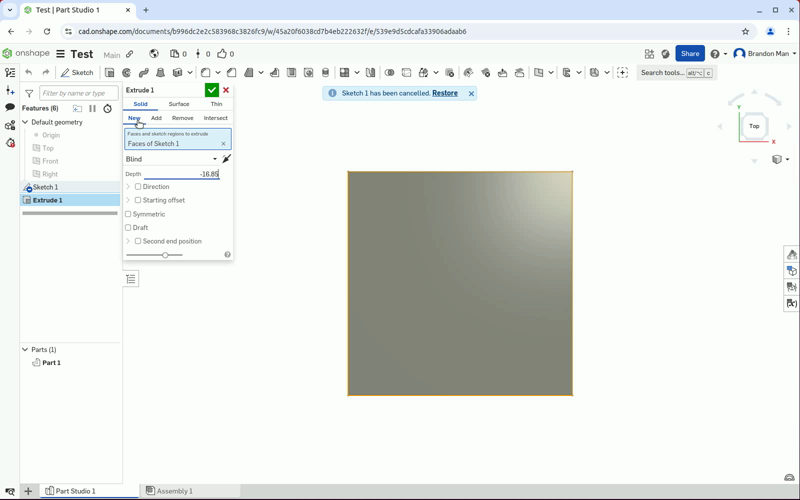
key(enter)
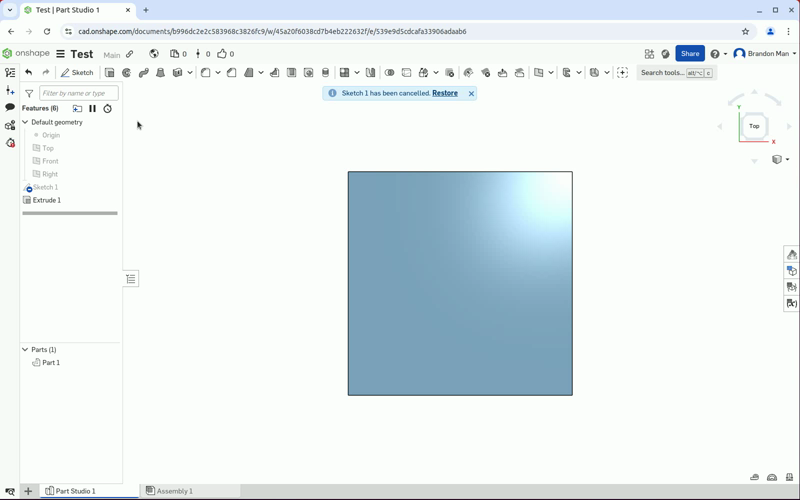
key(shift+h)
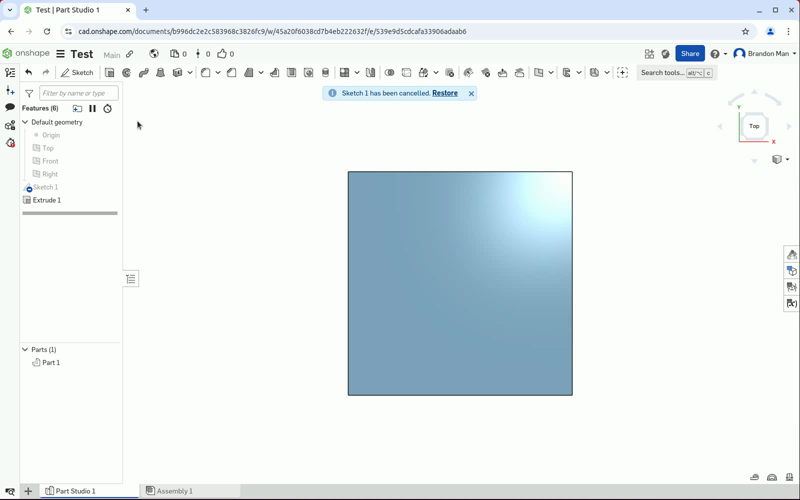
key(shift+h)
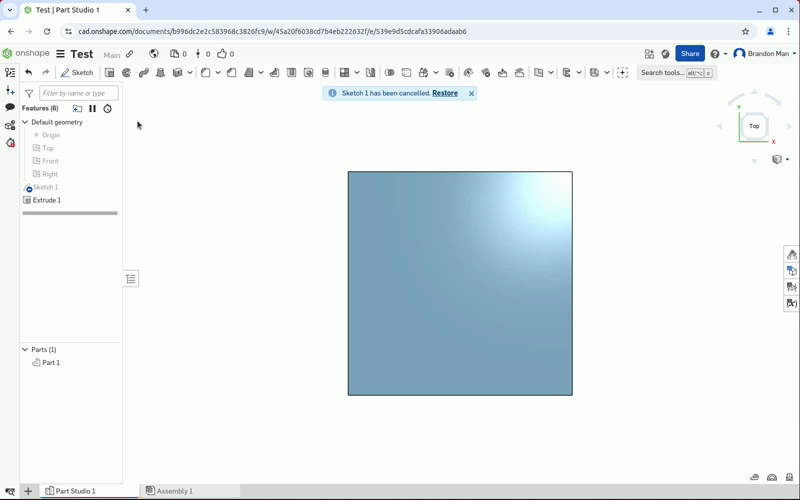
mouse_move(73, 189)
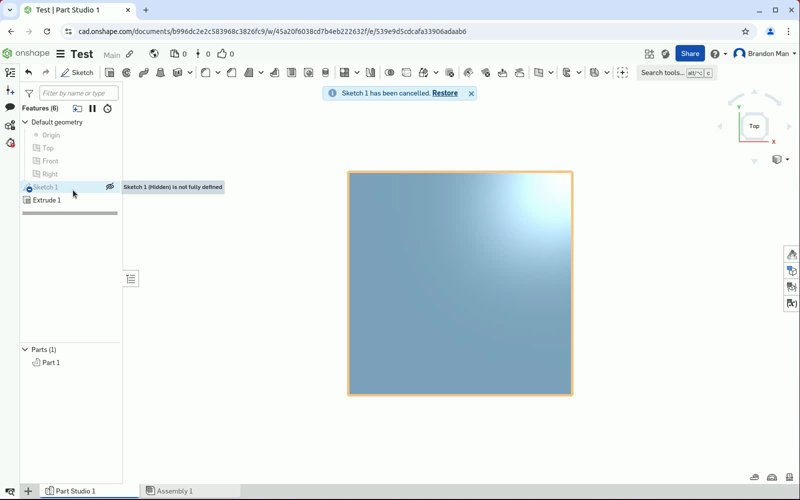
click(73, 189)
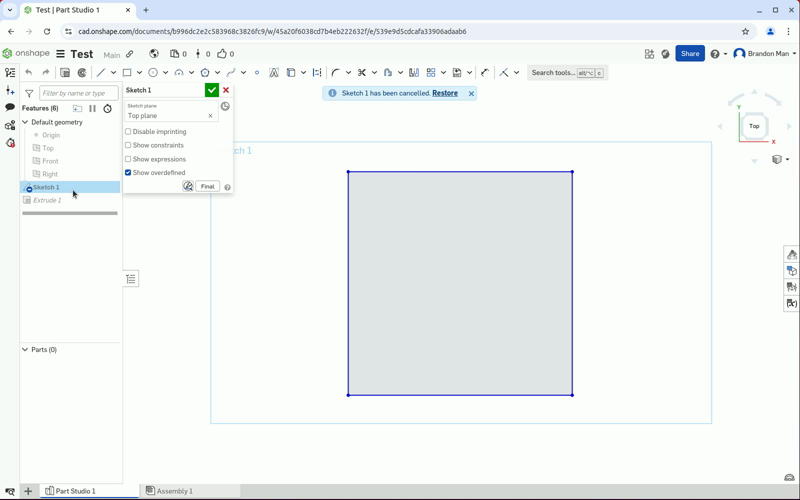
mouse_move(229, 92)
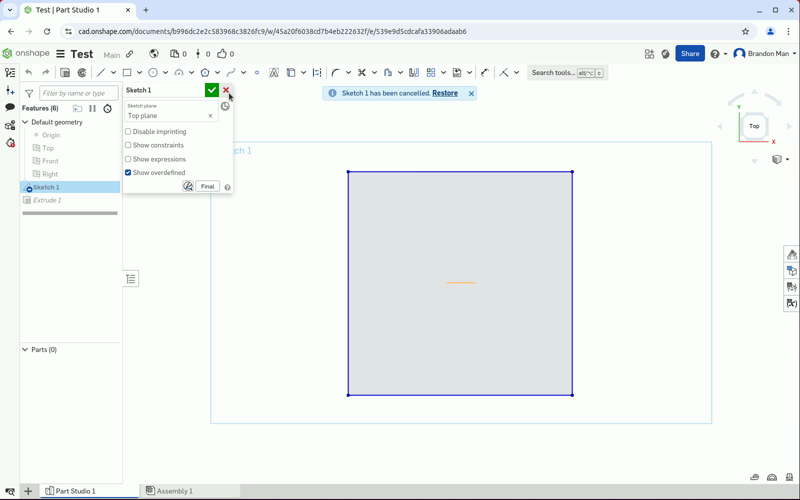
click(229, 92)
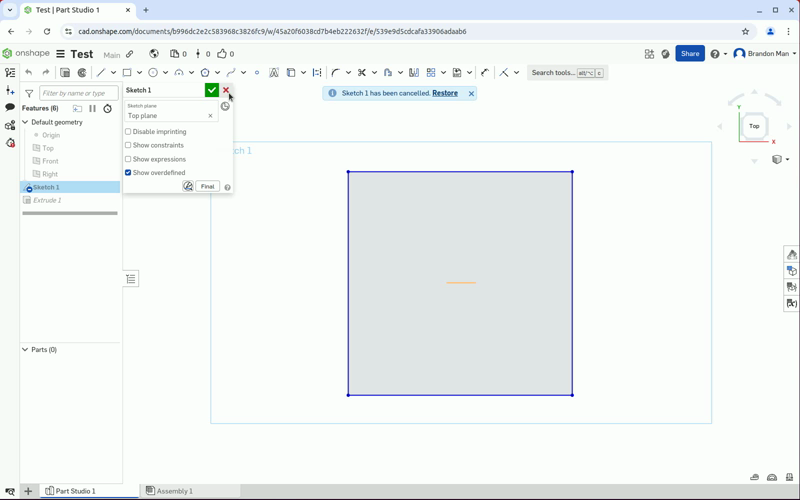
key(shift+s)
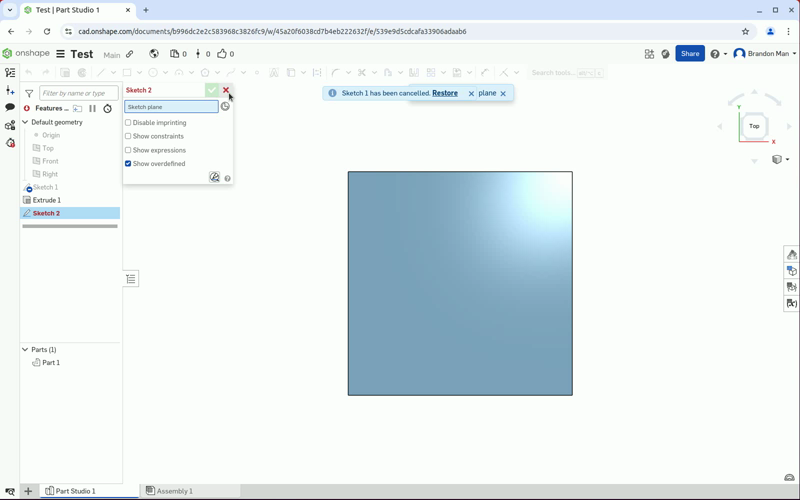
mouse_move(73, 150)
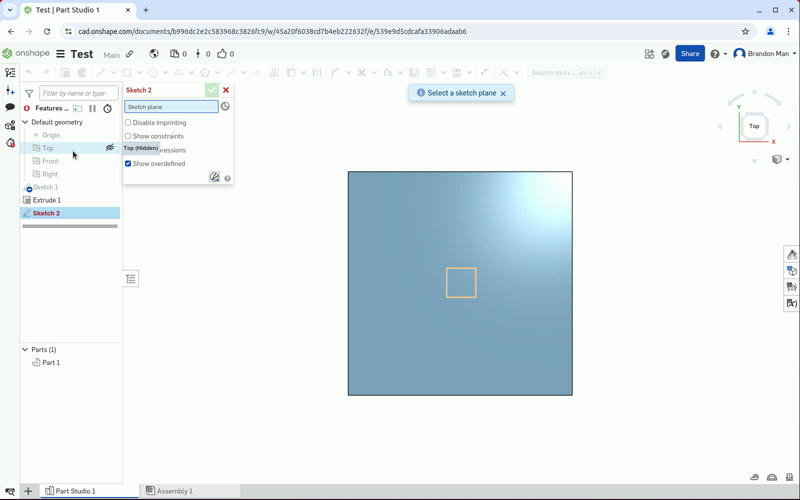
click(73, 150)
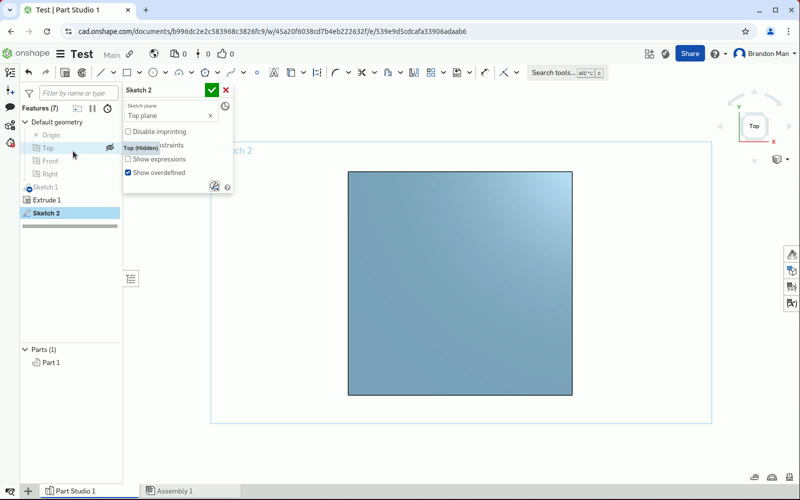
mouse_move(73, 352)
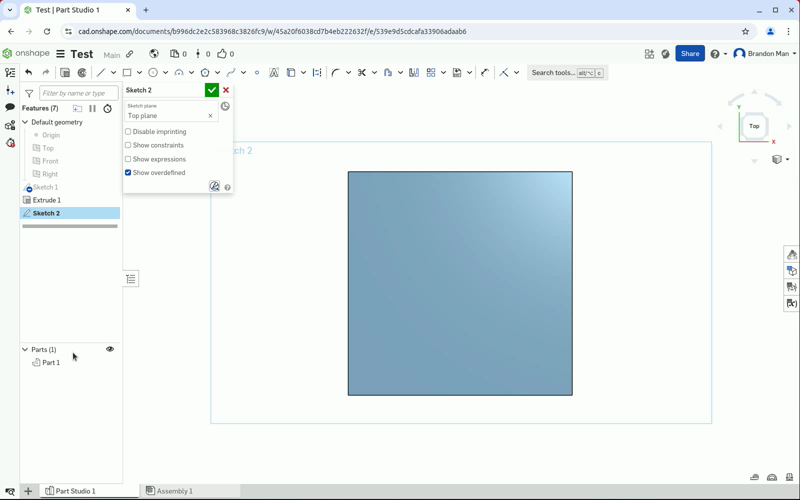
key(y)
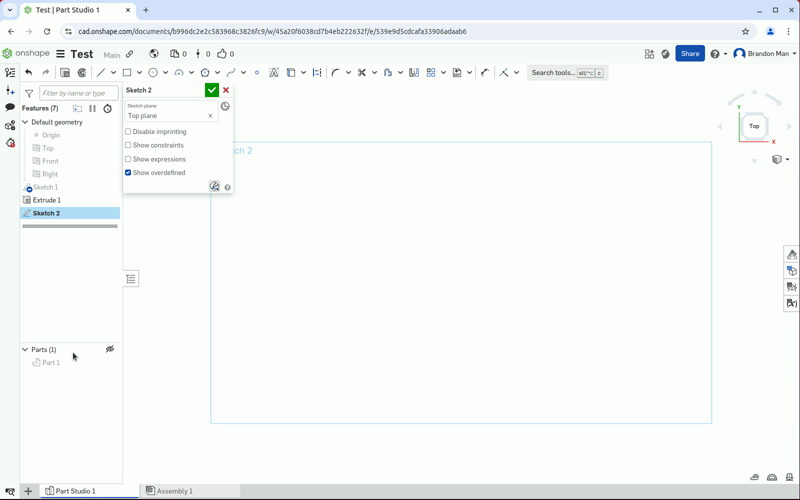
key(c)
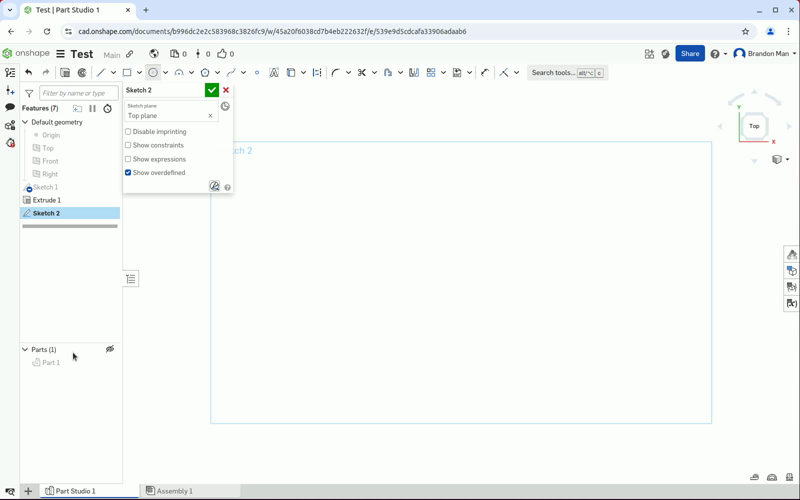
key_down(shift)
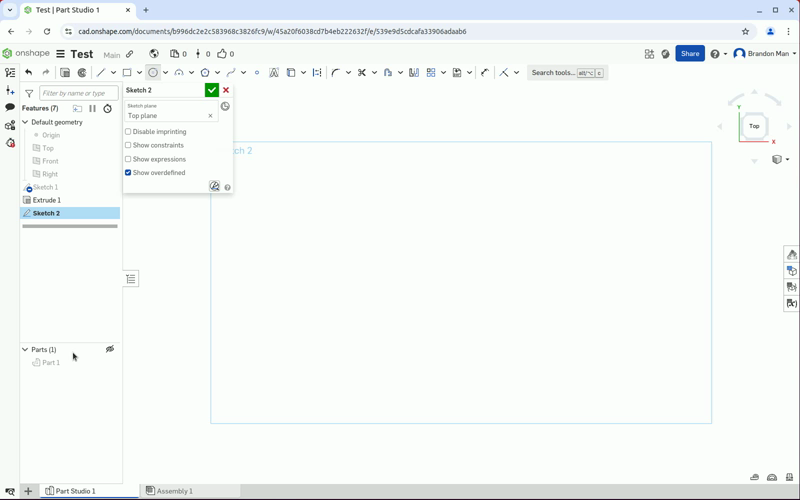
mouse_move(461, 282)
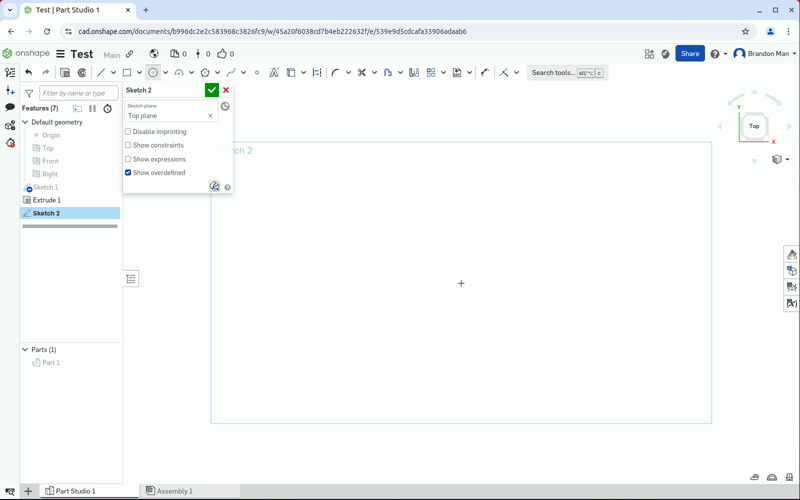
click(461, 282)
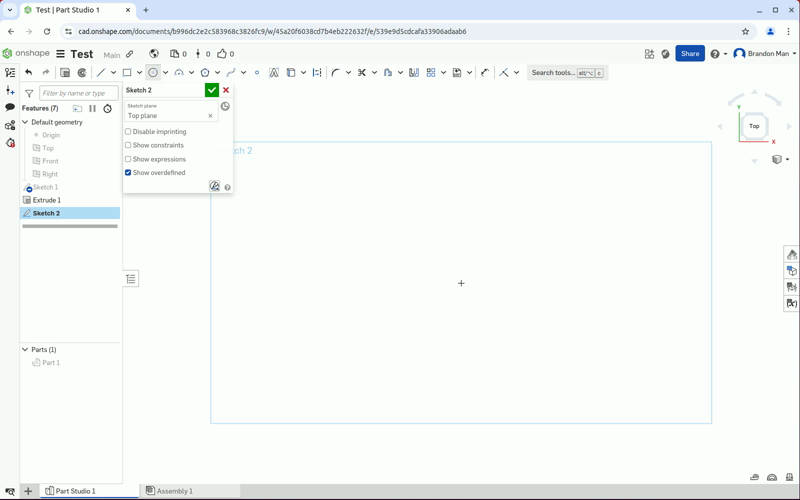
key_up(shift)
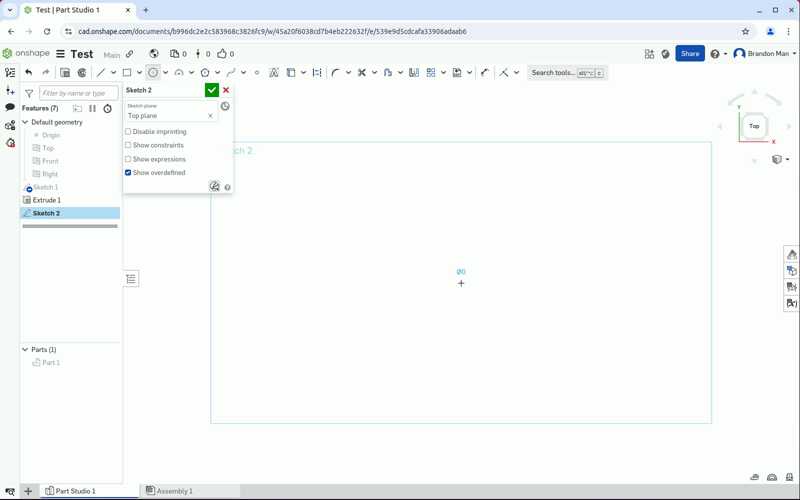
mouse_move(530, 282)
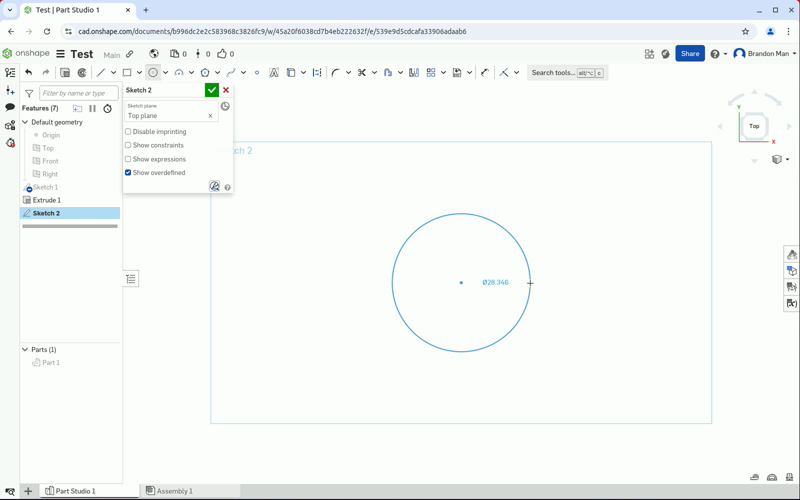
click(530, 282)
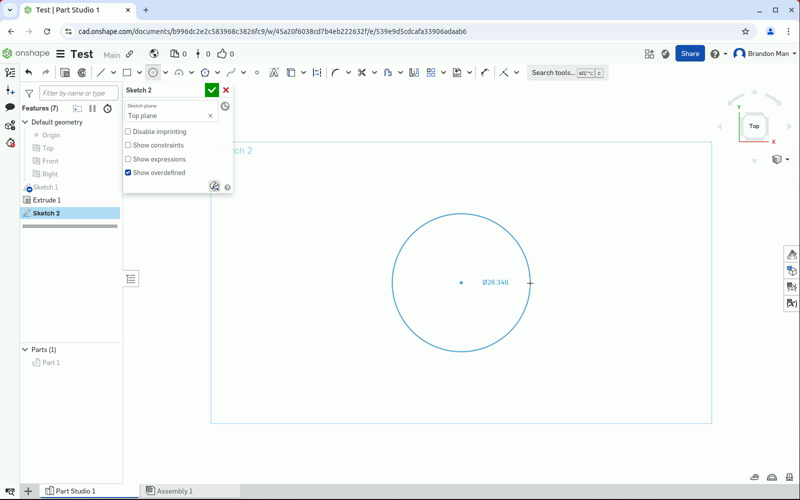
key(esc)
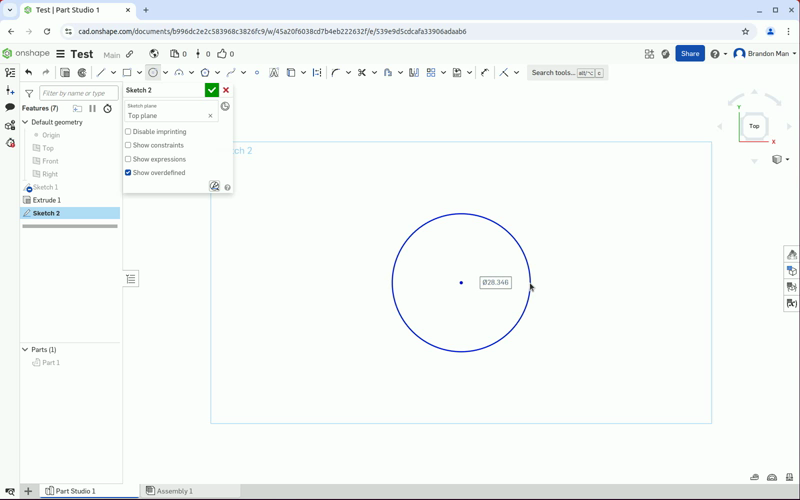
mouse_move(493, 304)
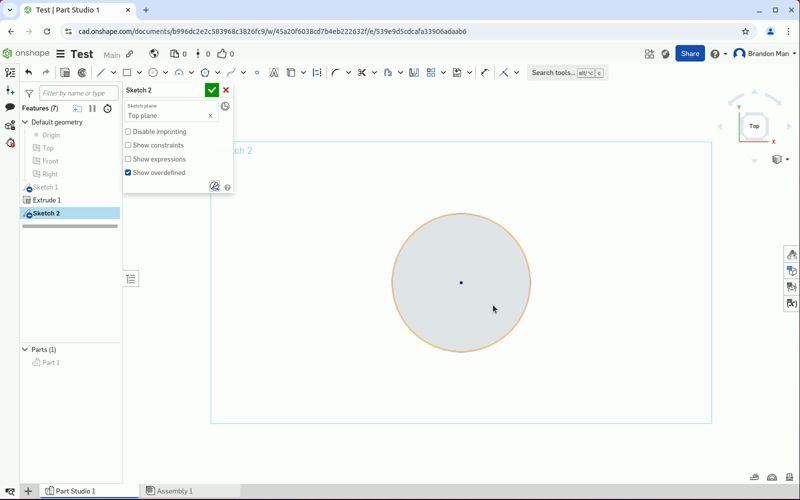
click(493, 304)
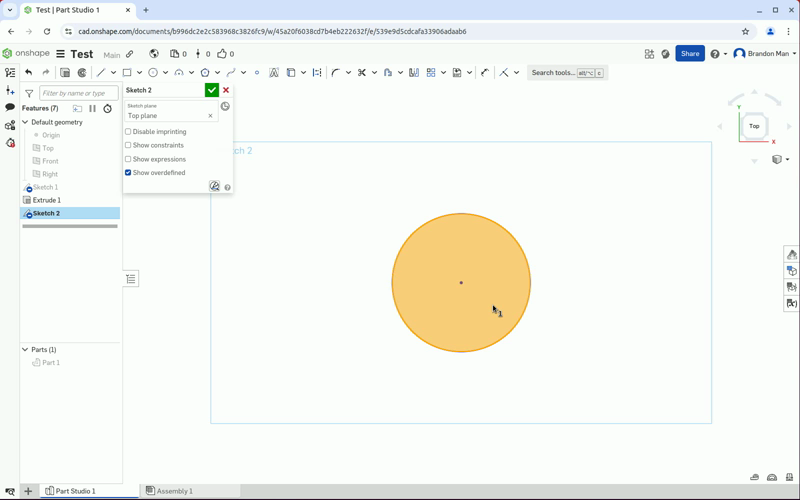
mouse_move(73, 352)
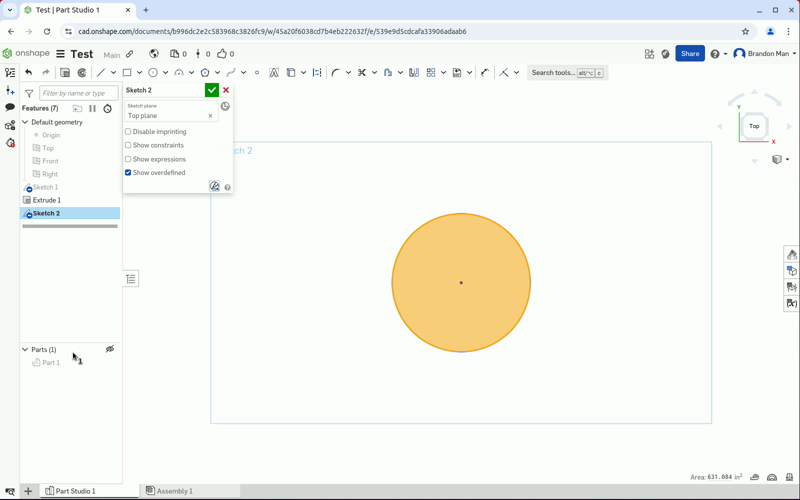
key(shift+y)
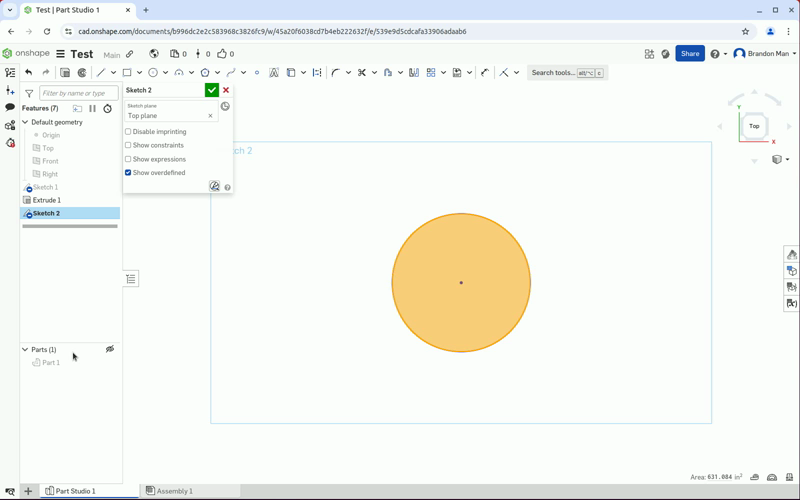
key(shift+e)
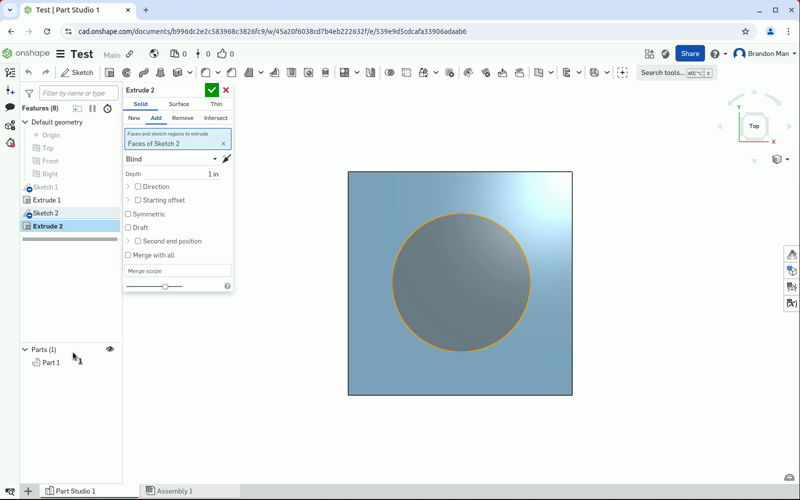
mouse_move(143, 106)
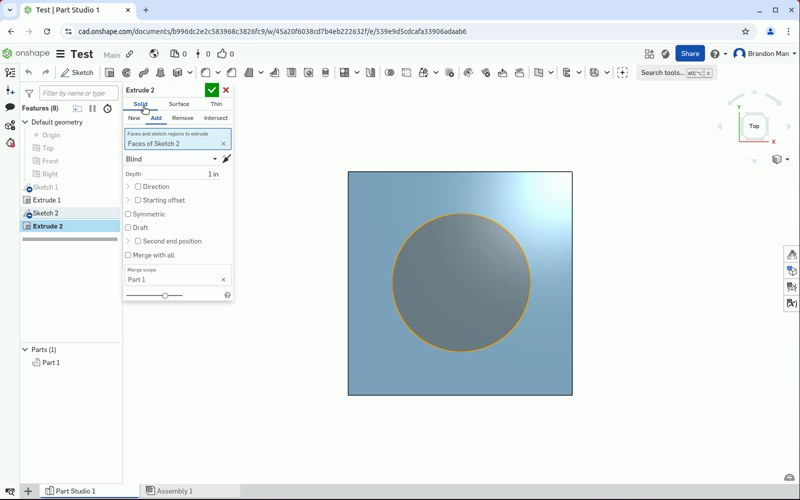
click(143, 106)
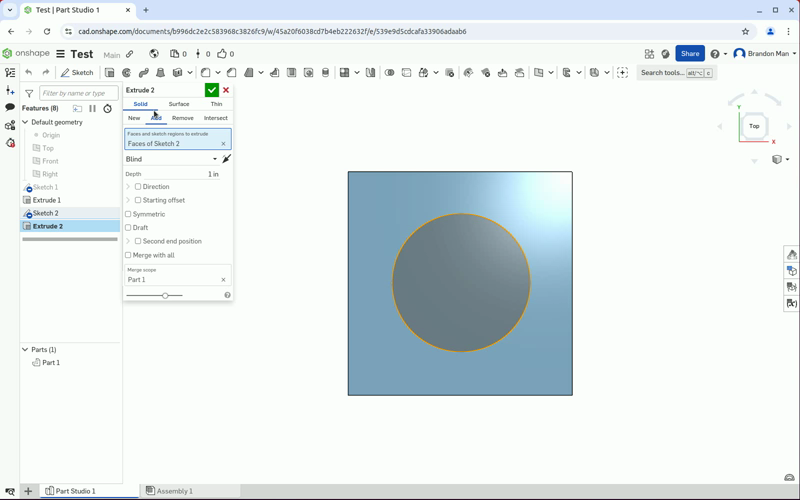
mouse_move(186, 120)
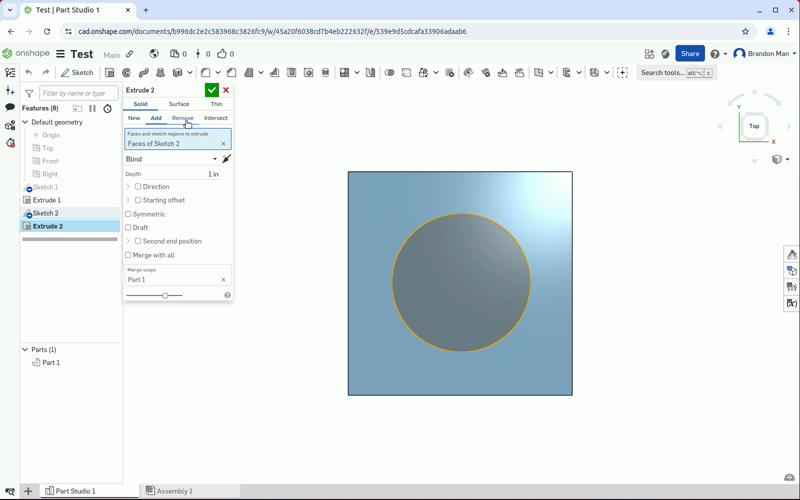
click(186, 120)
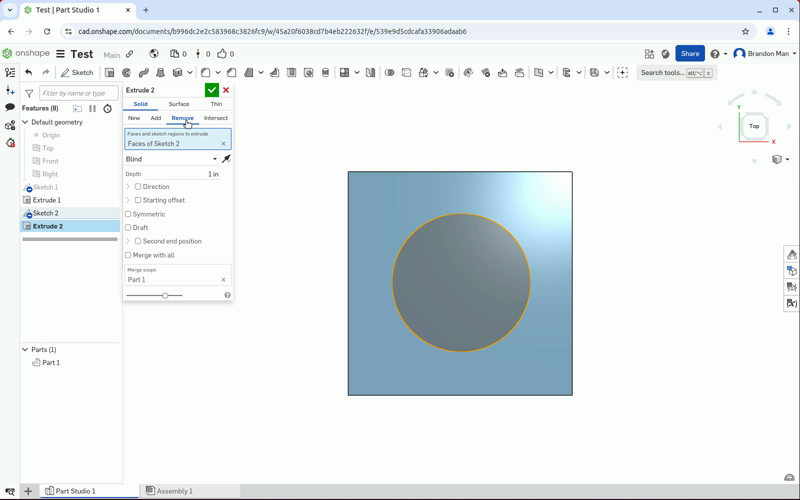
key(tab, 4)
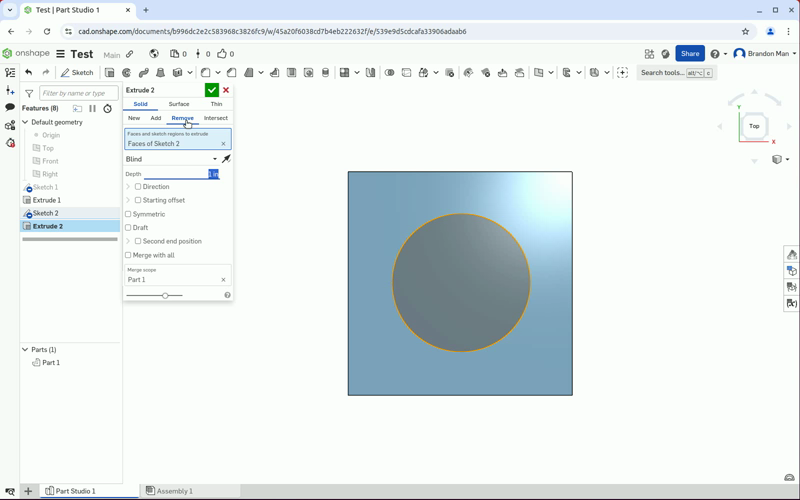
text(12.276)
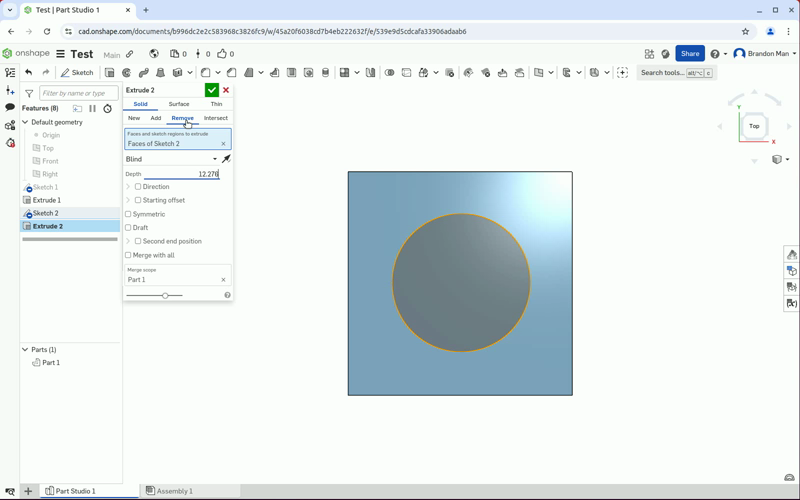
key(tab, 6)
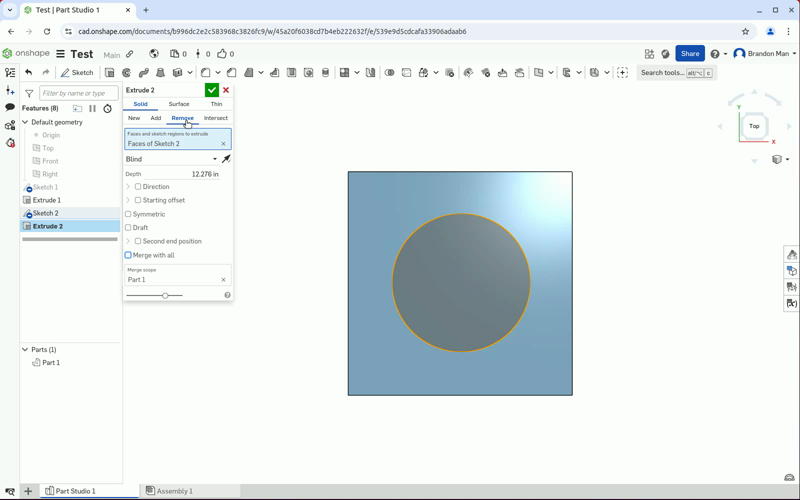
key(space)
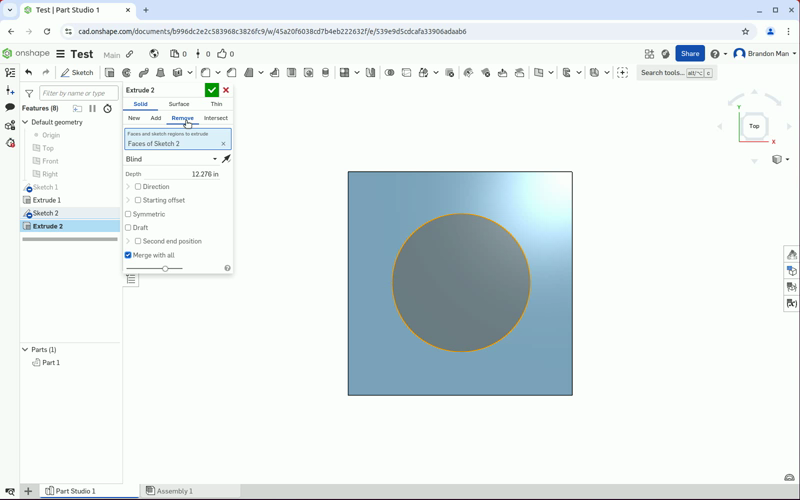
key(enter)
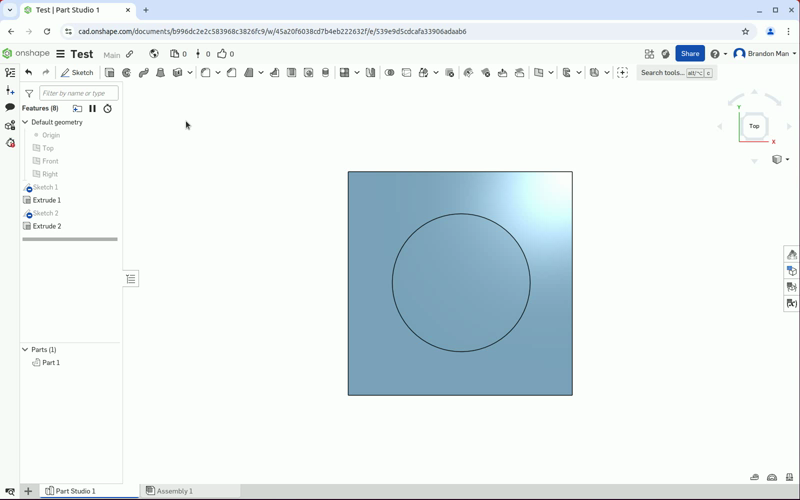
key(shift+h)
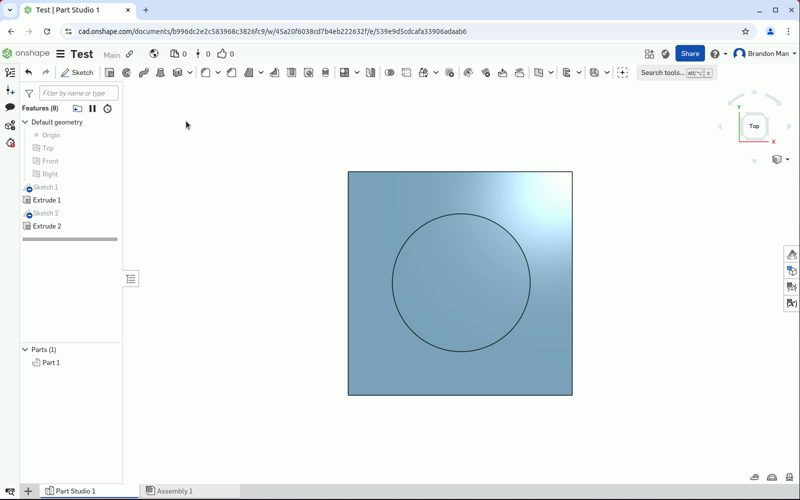
key(shift+h)
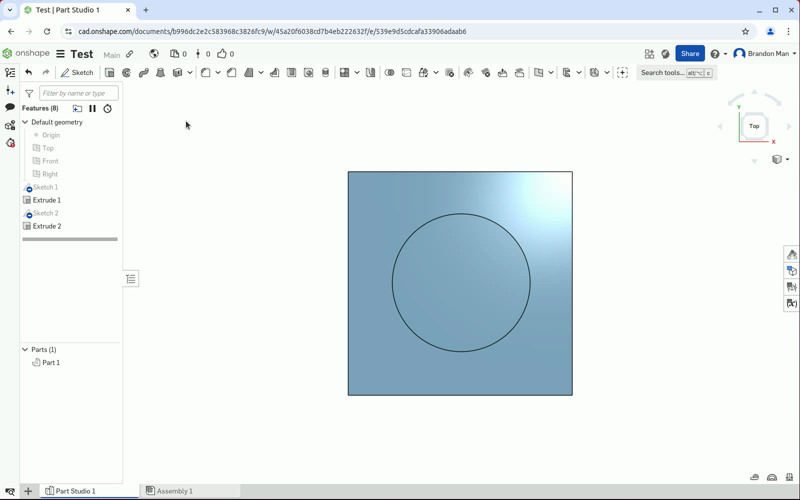
mouse_move(73, 189)
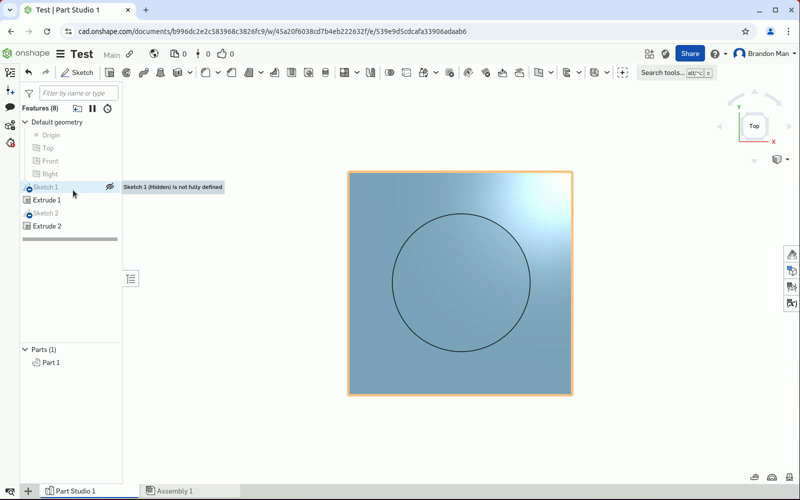
click(73, 189)
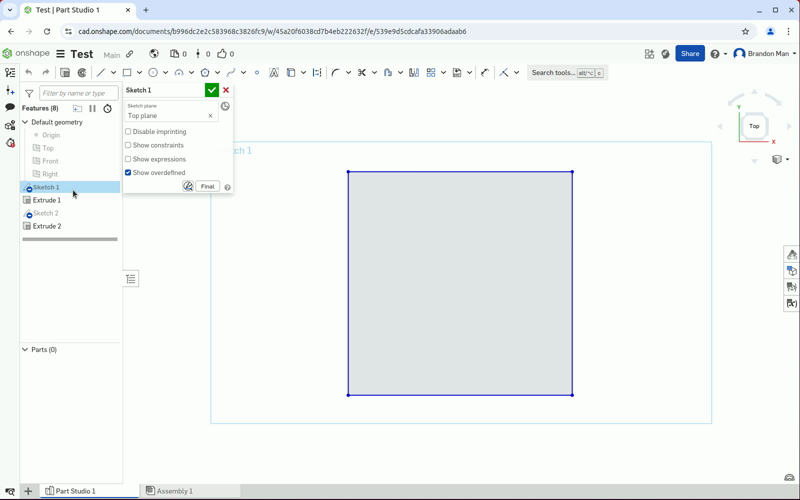
mouse_move(229, 92)
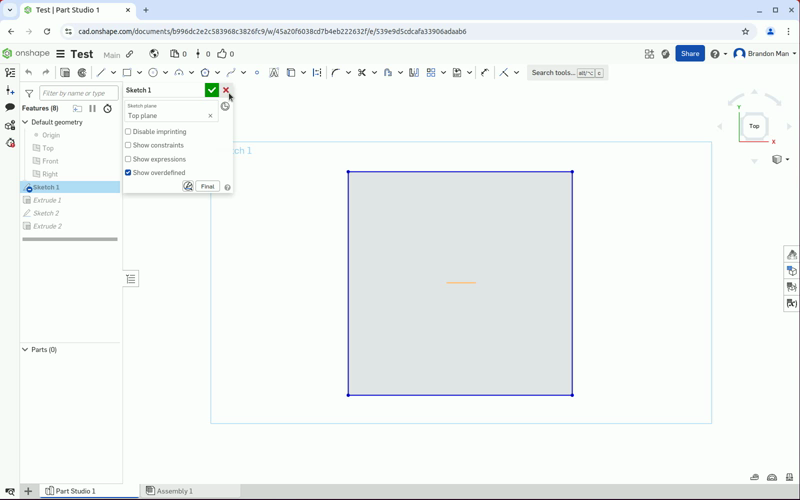
click(229, 92)
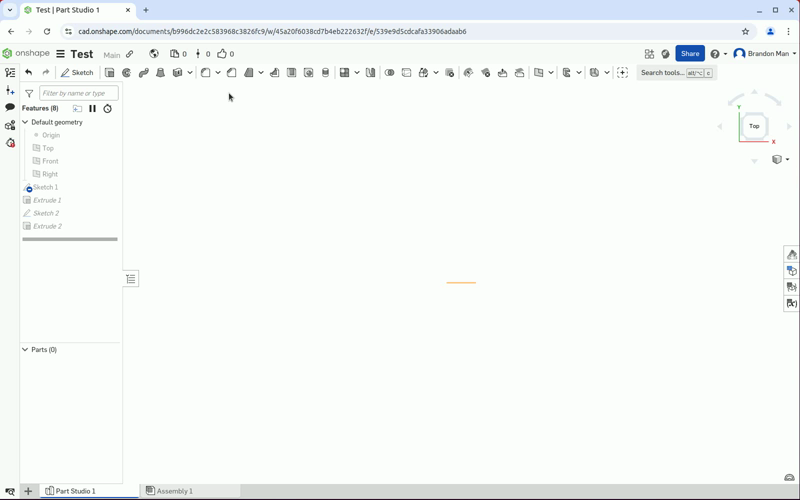
mouse_move(73, 352)
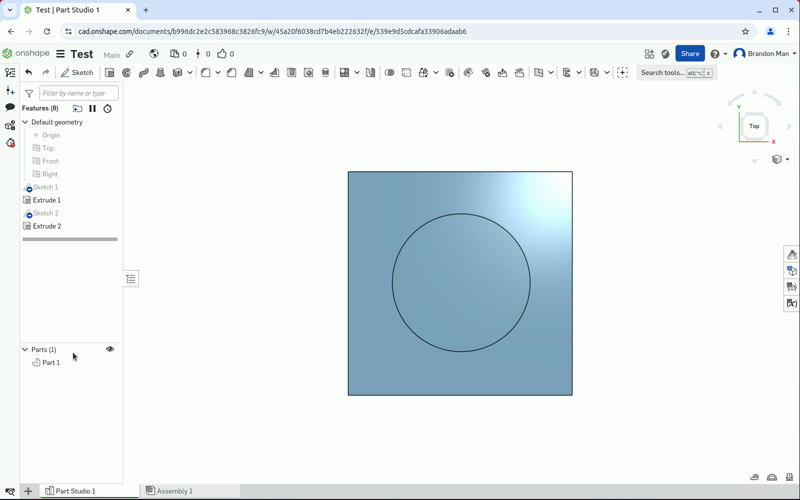
key(y)
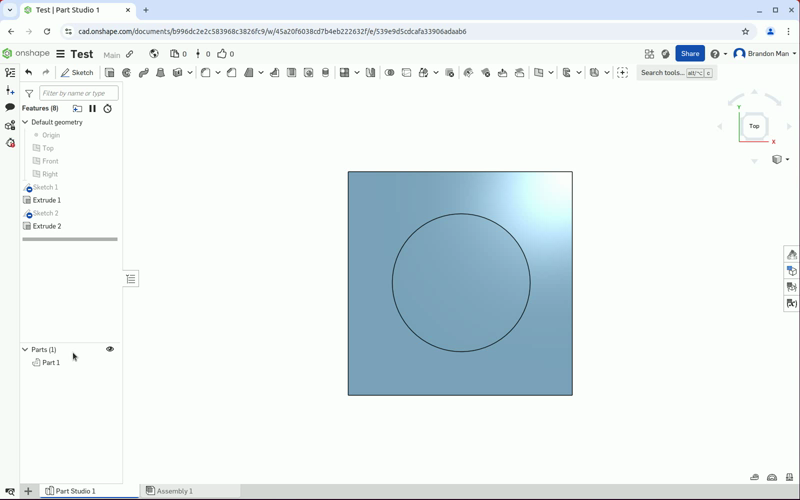
key(shift+p)
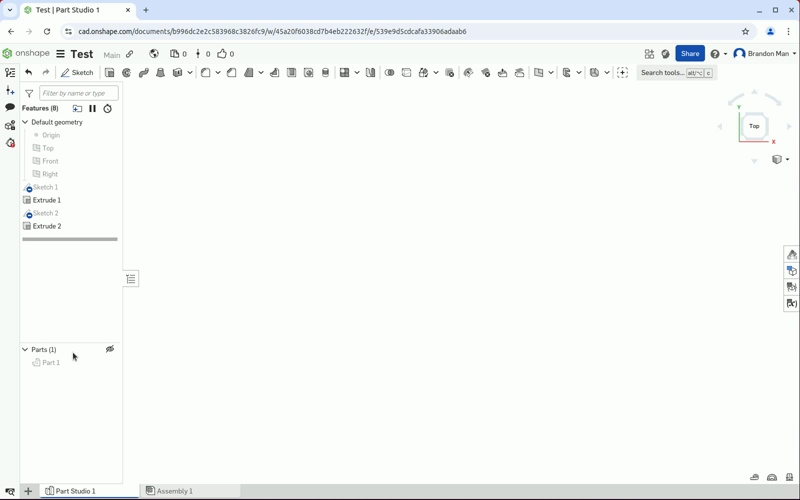
key(space)
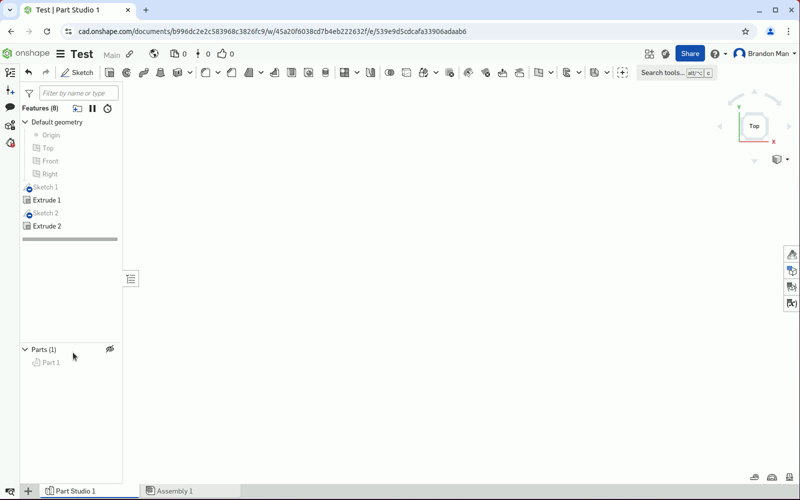
key_down(shift)
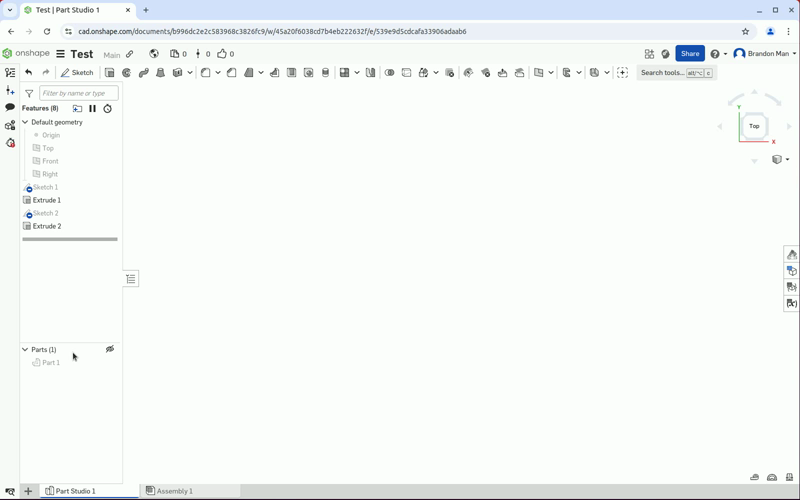
key(up)
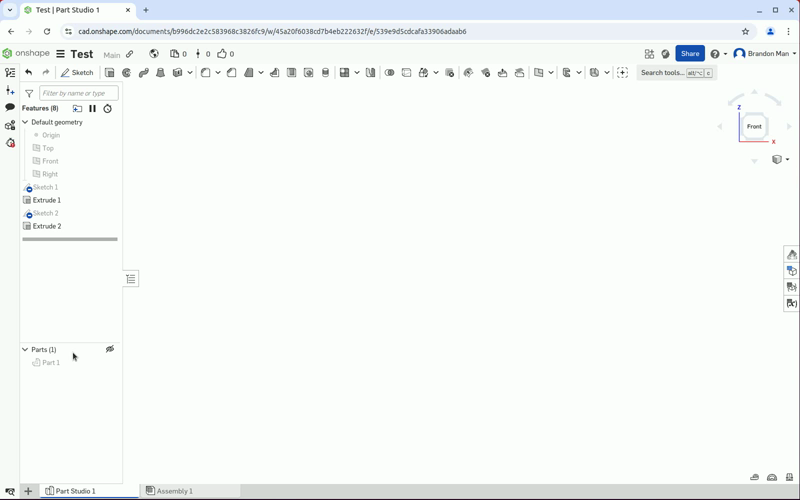
key_up(shift)
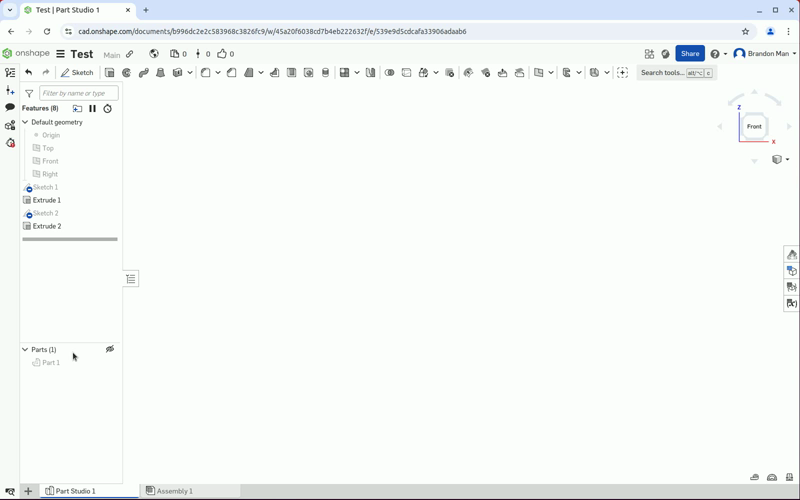
key(space)
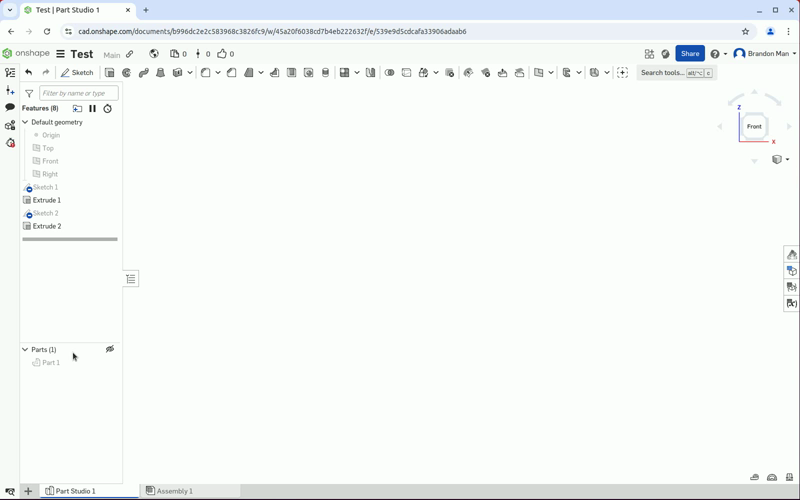
key_down(shift)
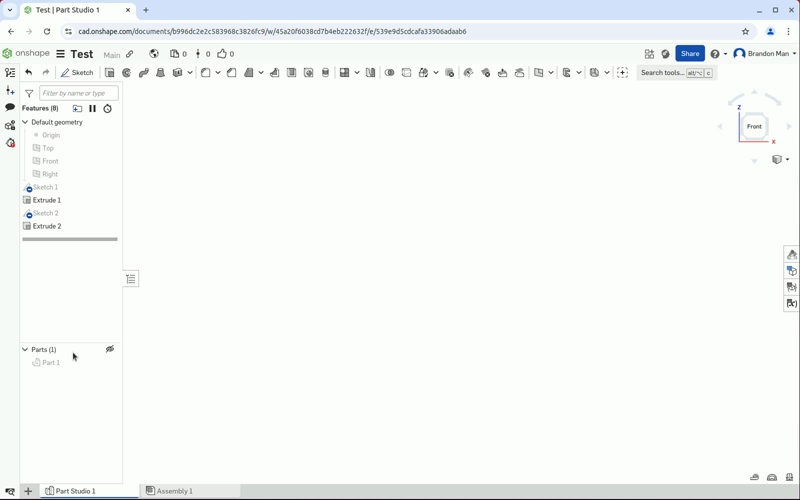
key(left)
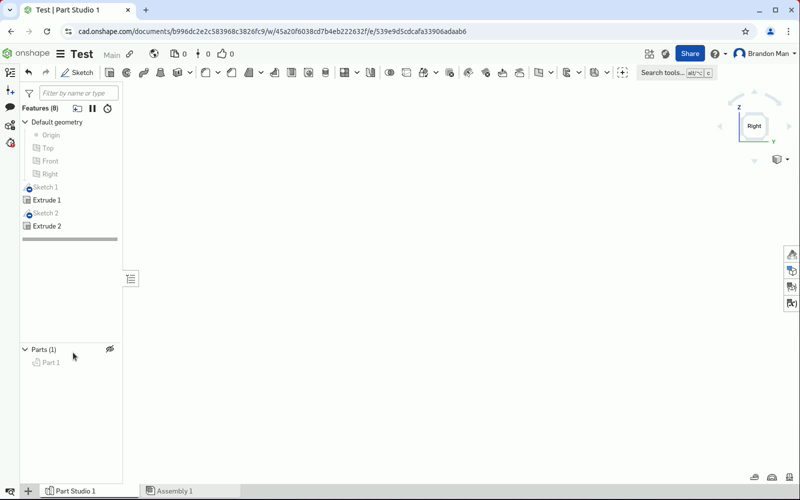
key_up(shift)
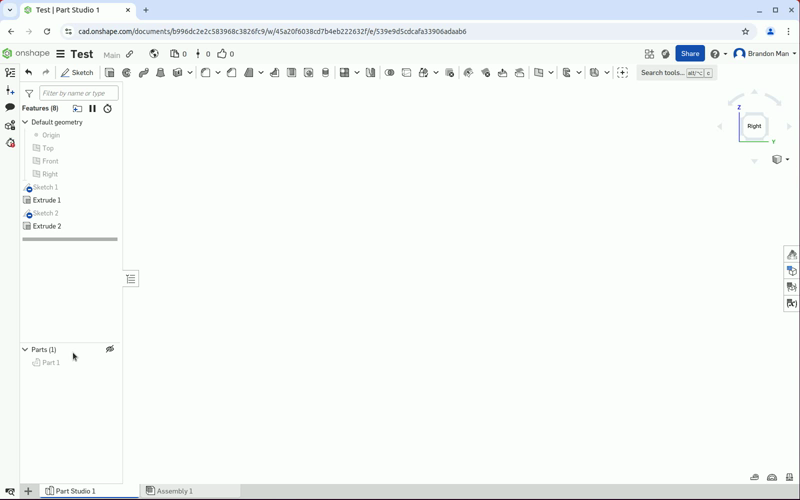
mouse_move(73, 352)
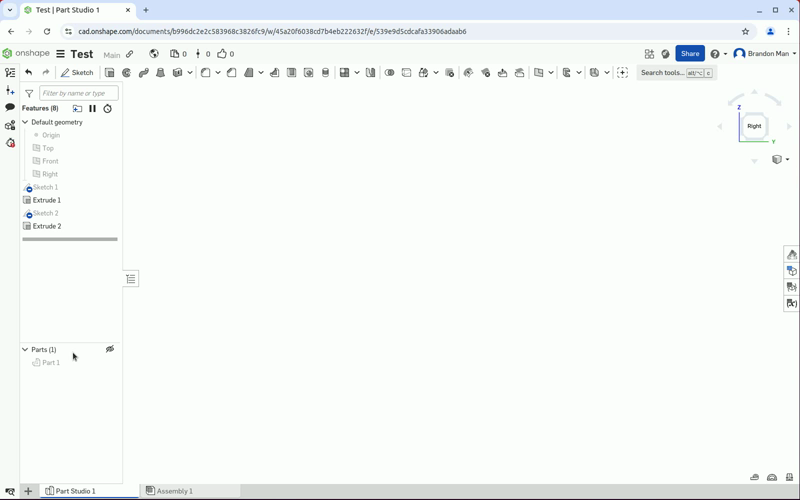
key(shift+y)
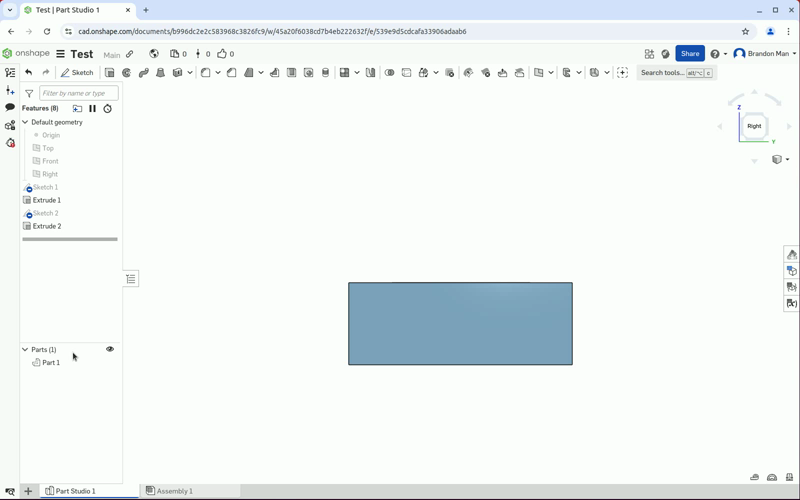
mouse_move(541, 75)
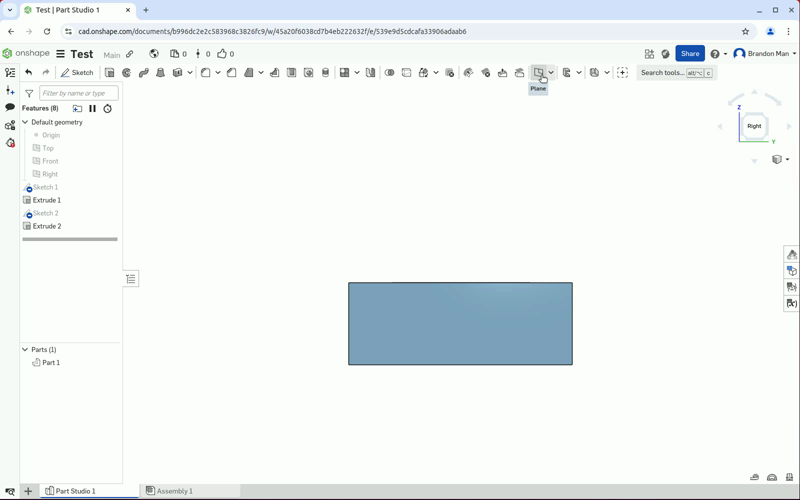
click(541, 75)
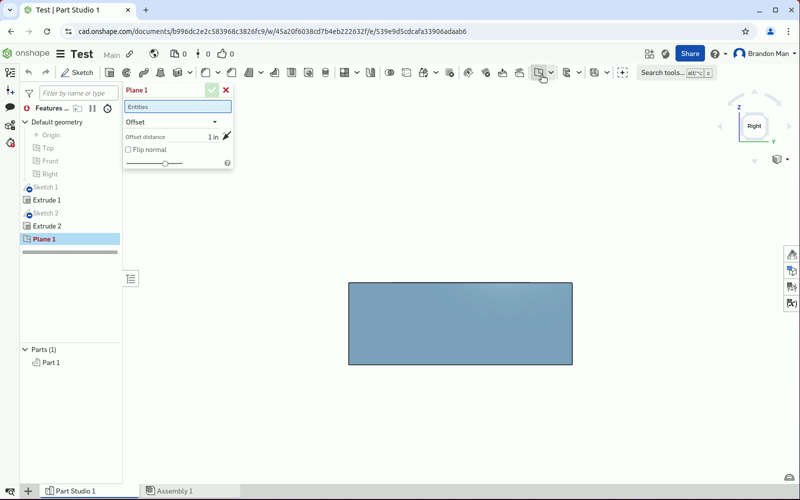
mouse_move(73, 176)
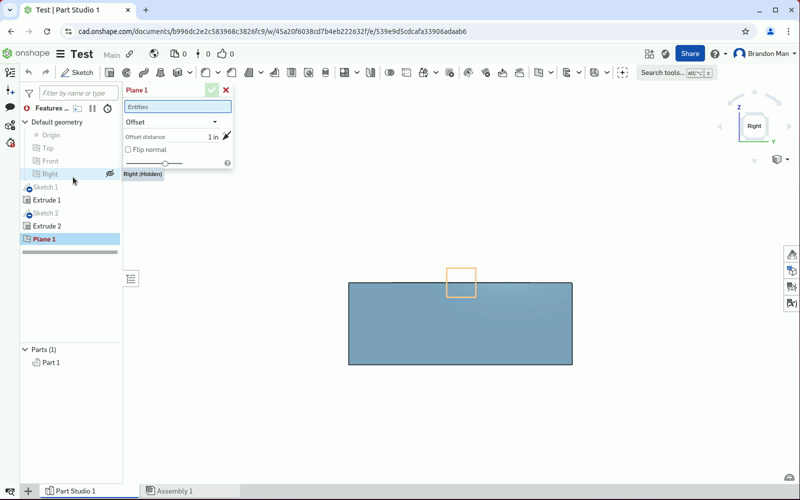
click(73, 176)
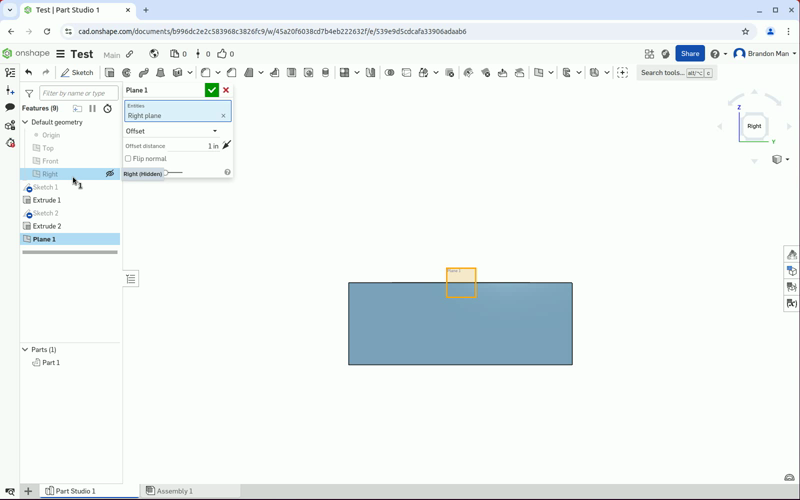
key(tab, 2)
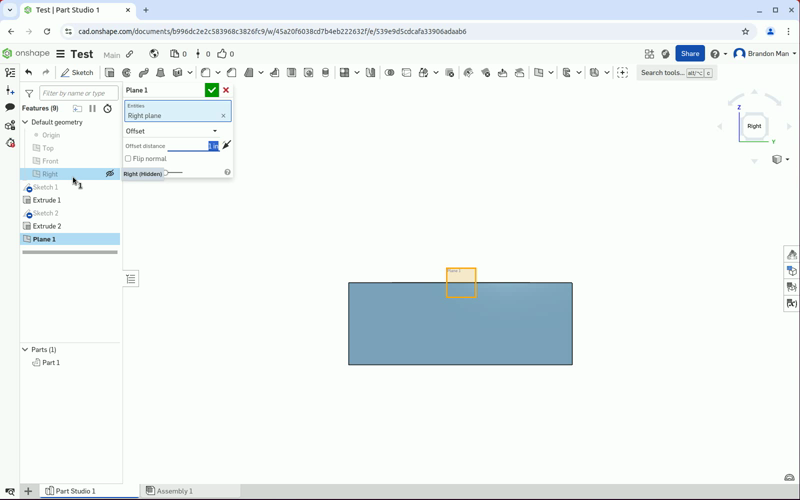
text(23.108)
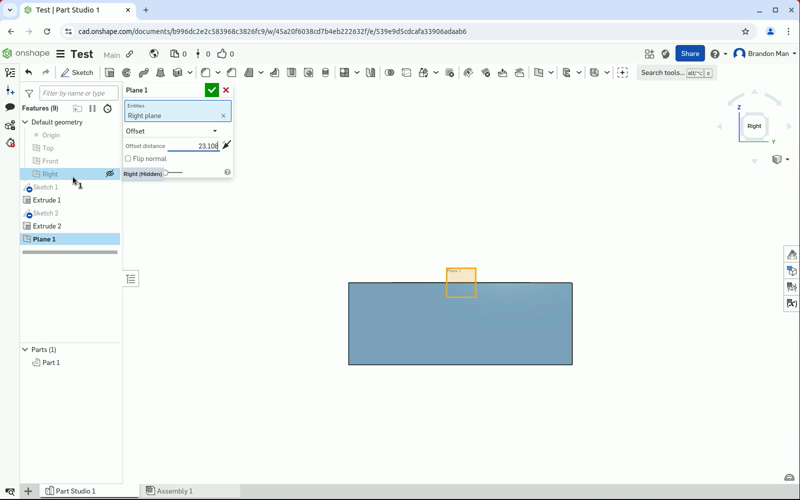
key(enter, 2)
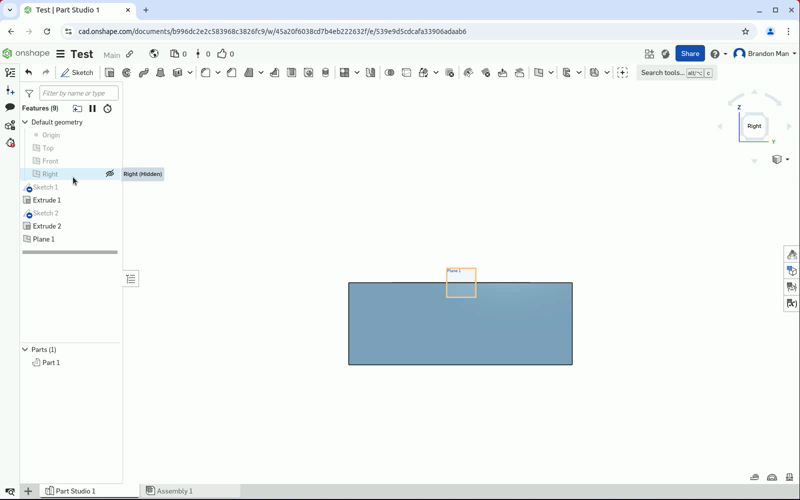
key(shift+s)
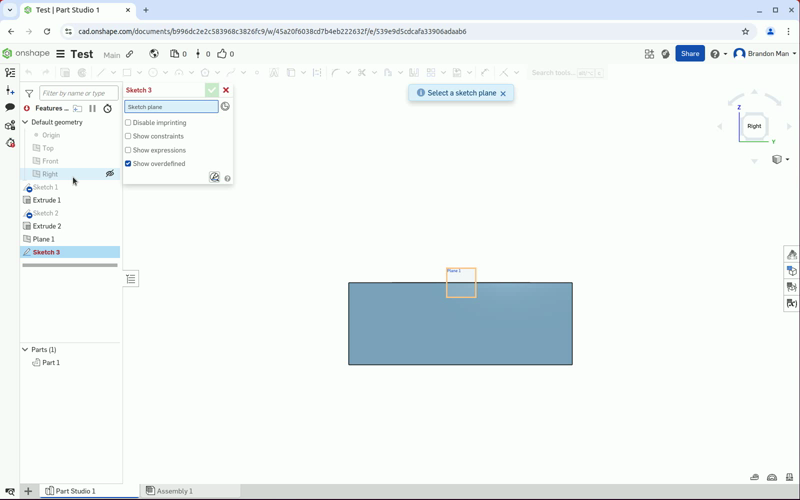
mouse_move(73, 241)
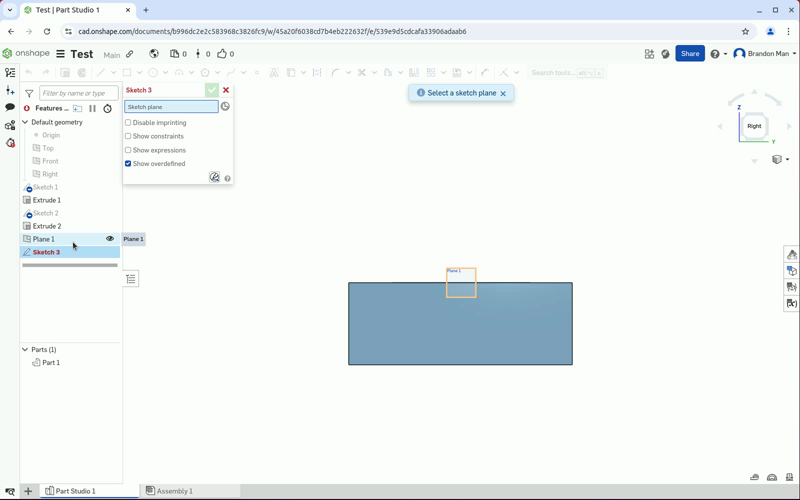
click(73, 241)
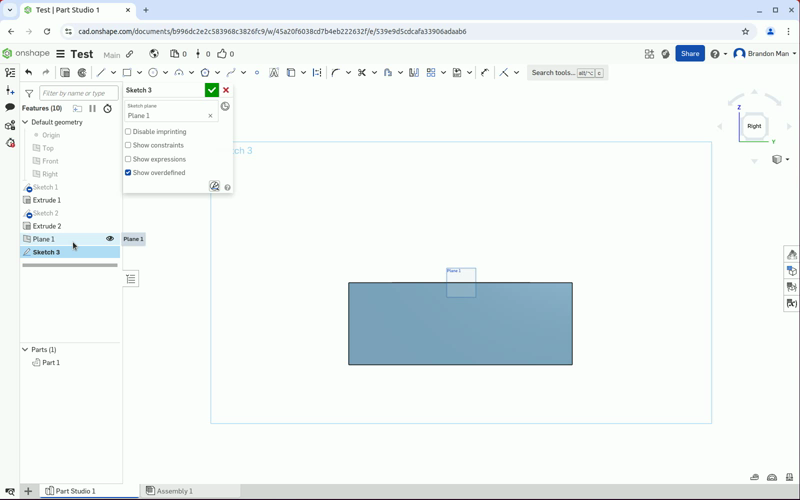
mouse_move(73, 352)
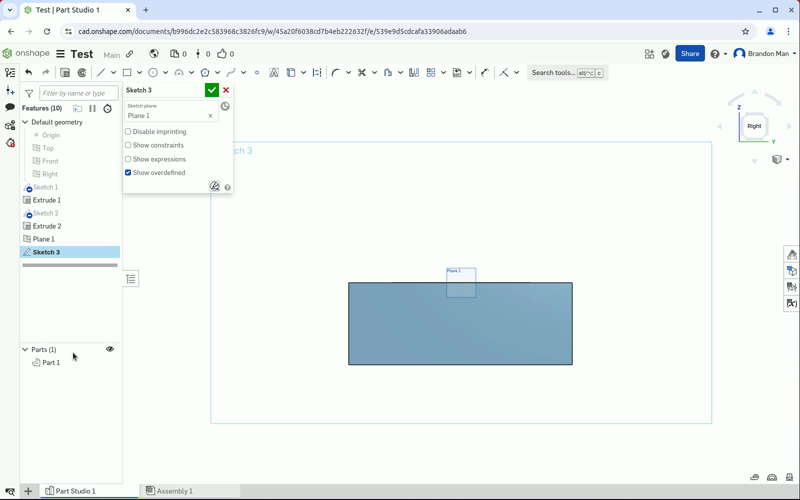
key(y)
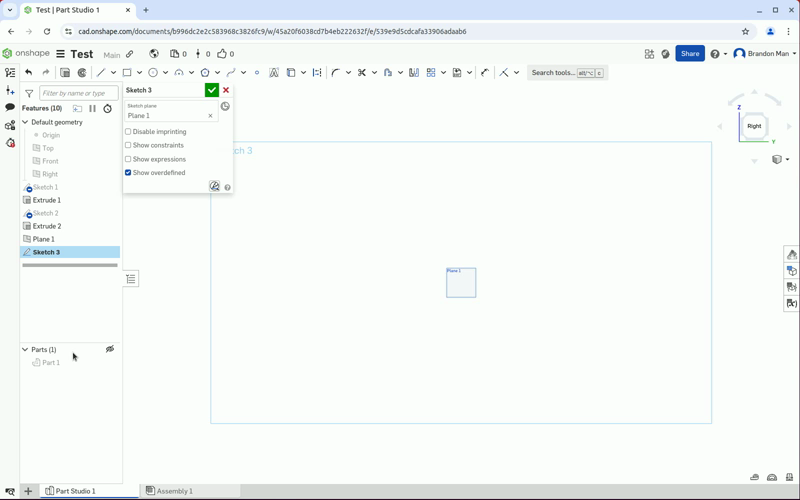
key(l)
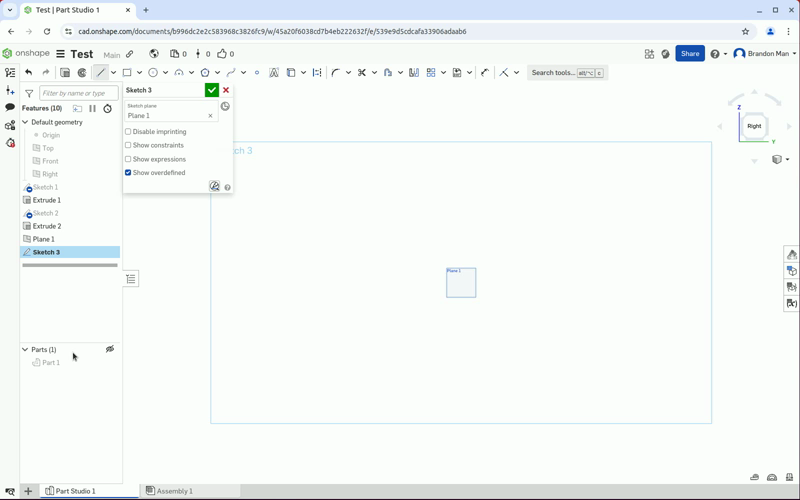
key_down(shift)
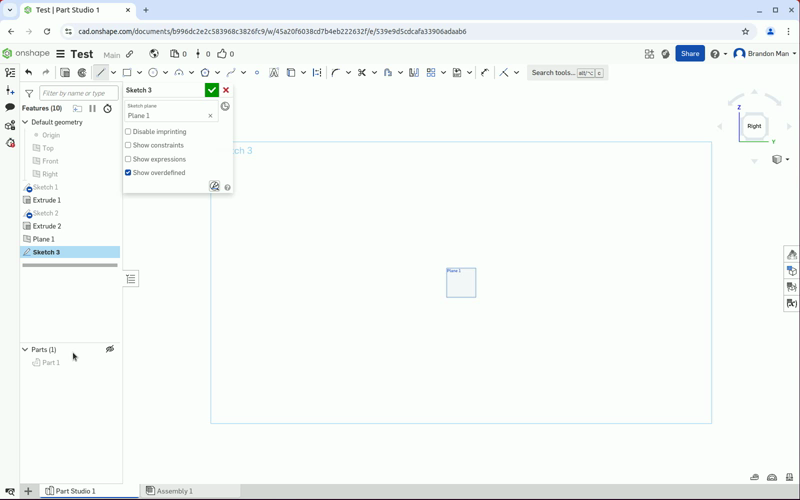
mouse_move(427, 345)
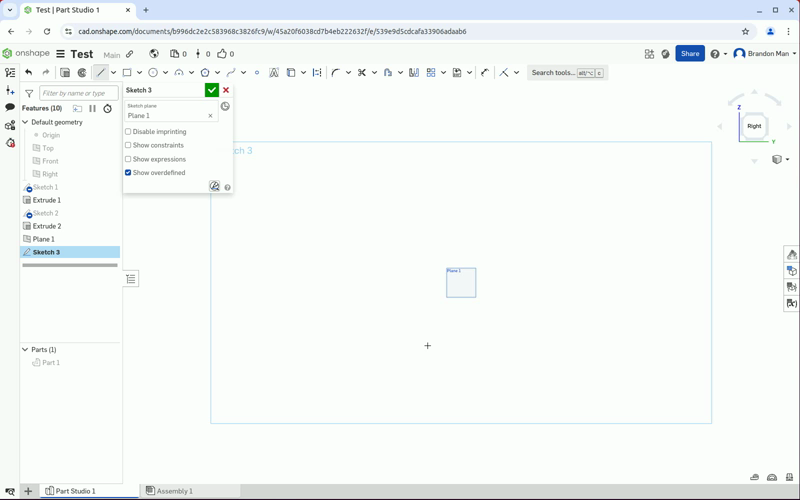
click(427, 345)
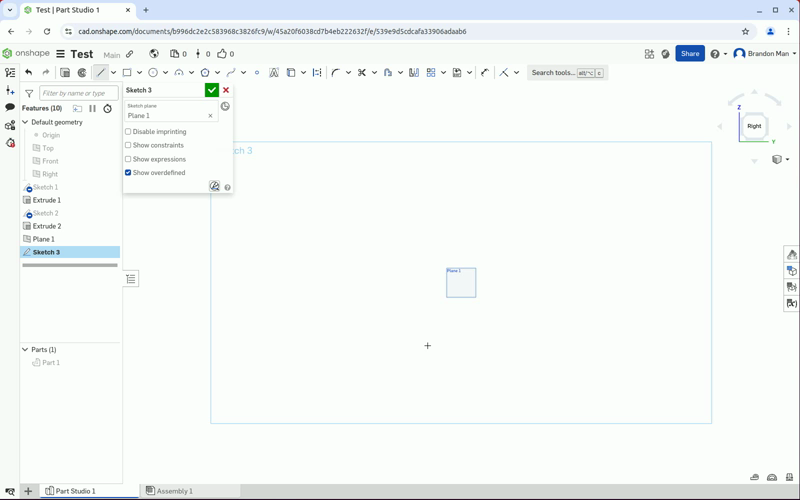
key_up(shift)
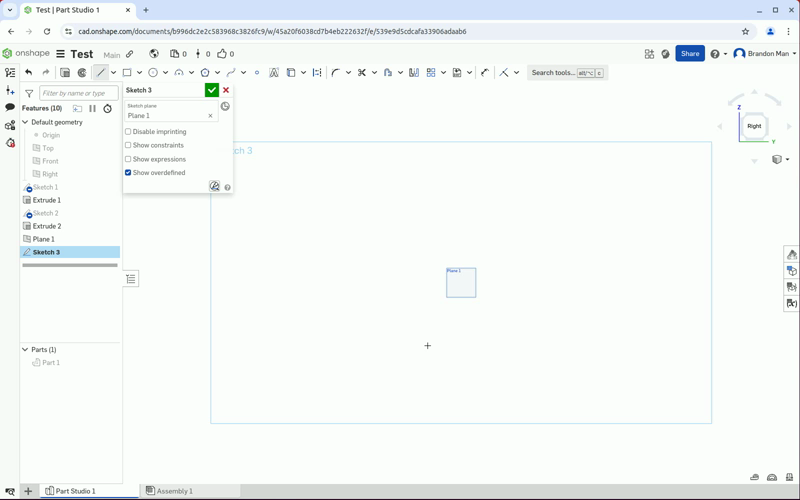
key_down(shift)
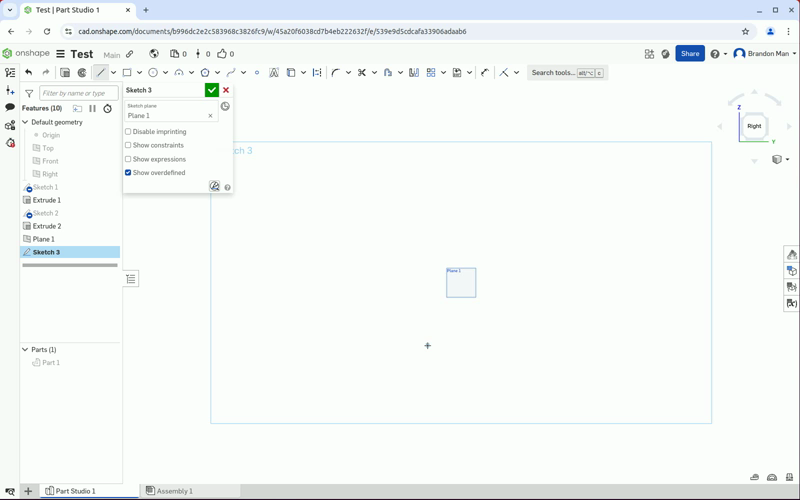
mouse_move(492, 345)
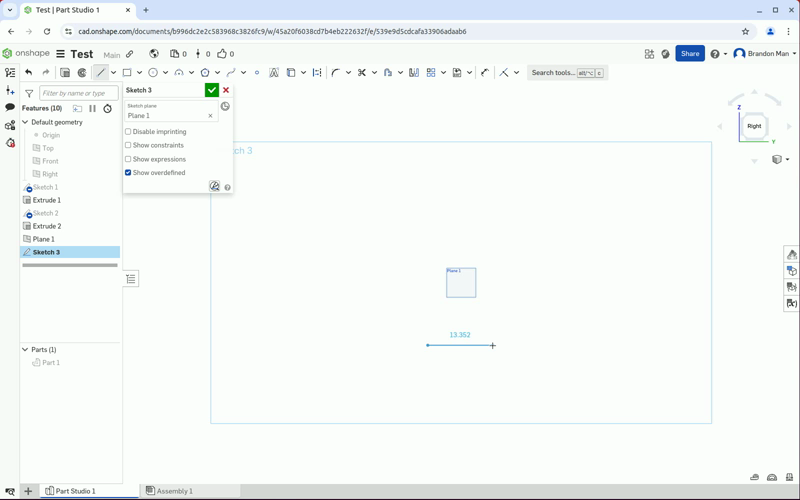
click(492, 345)
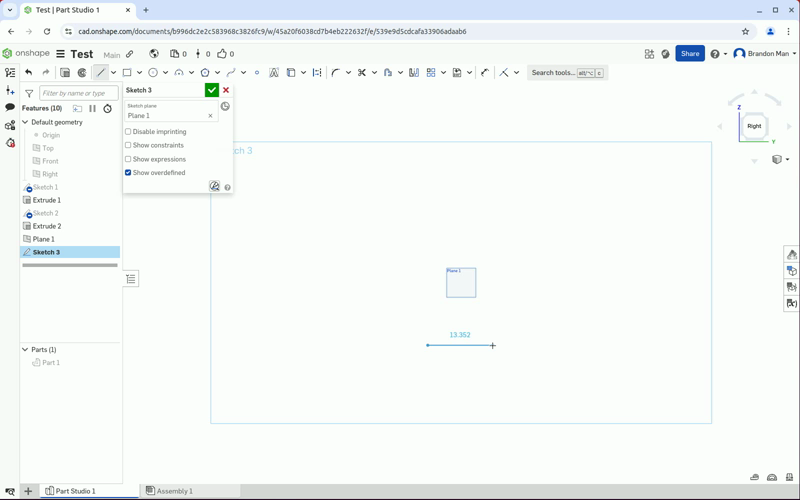
key_up(shift)
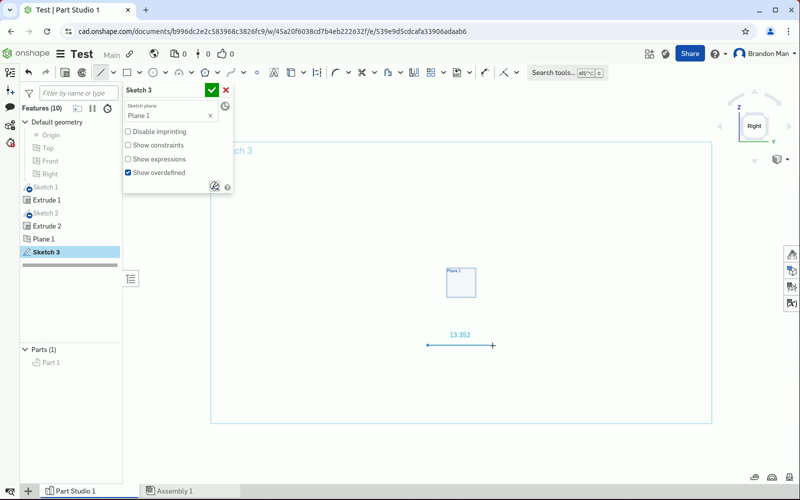
key_down(shift)
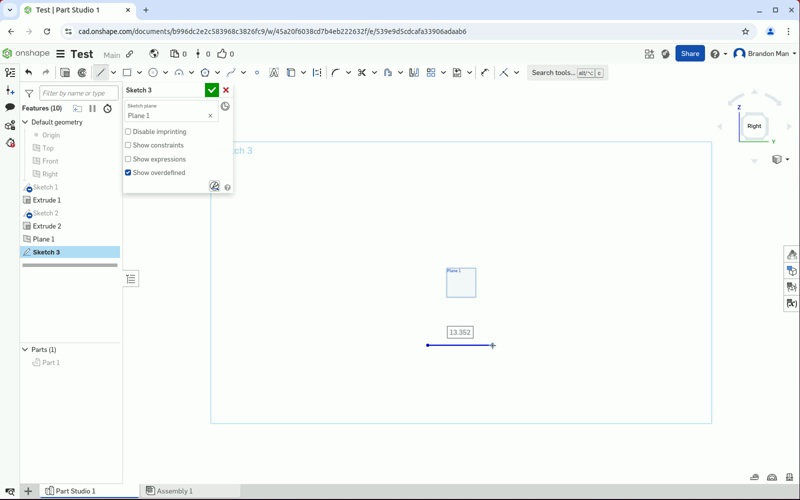
mouse_move(492, 282)
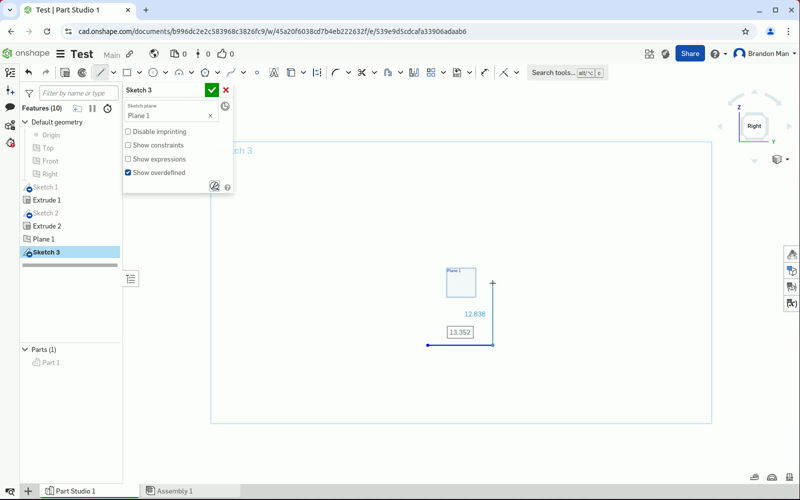
click(492, 282)
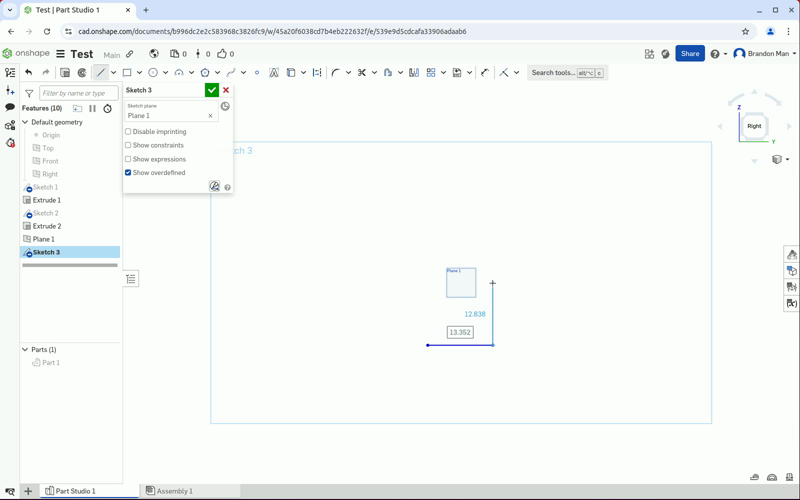
key_up(shift)
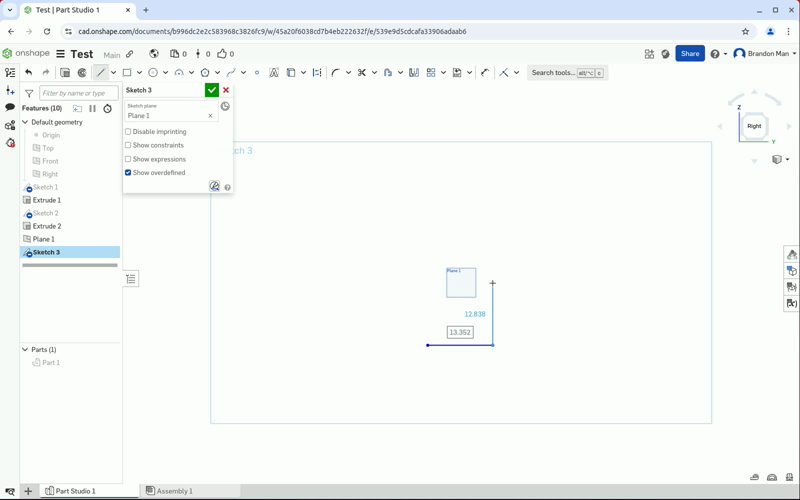
key_down(shift)
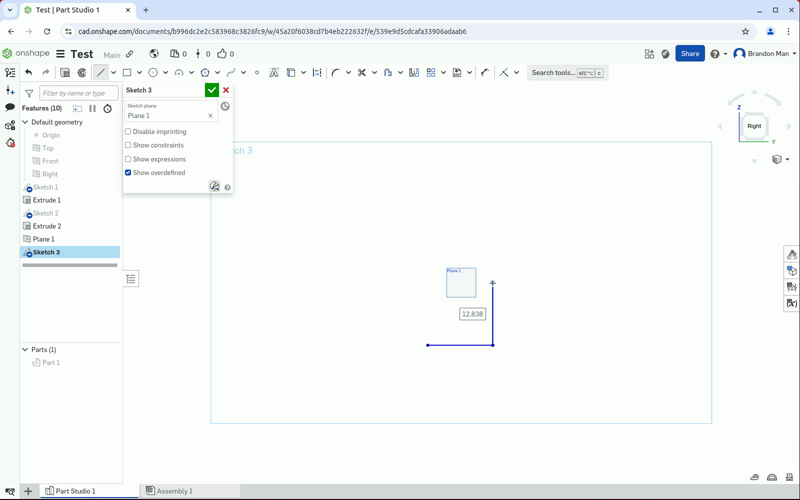
mouse_move(427, 282)
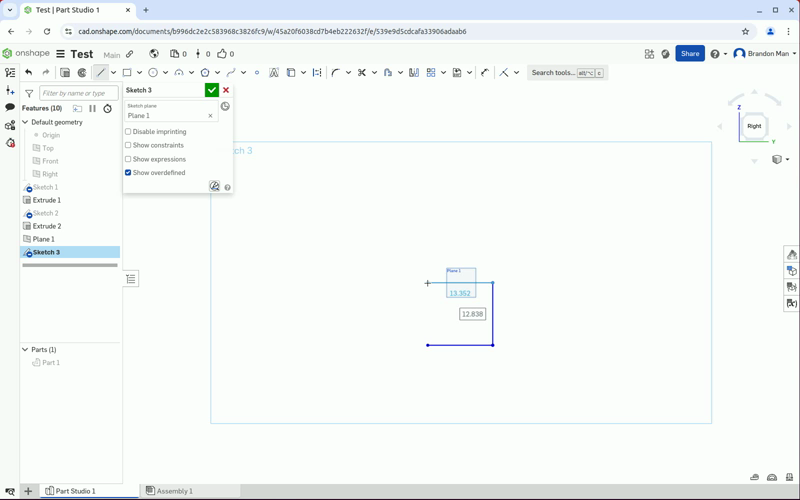
click(427, 282)
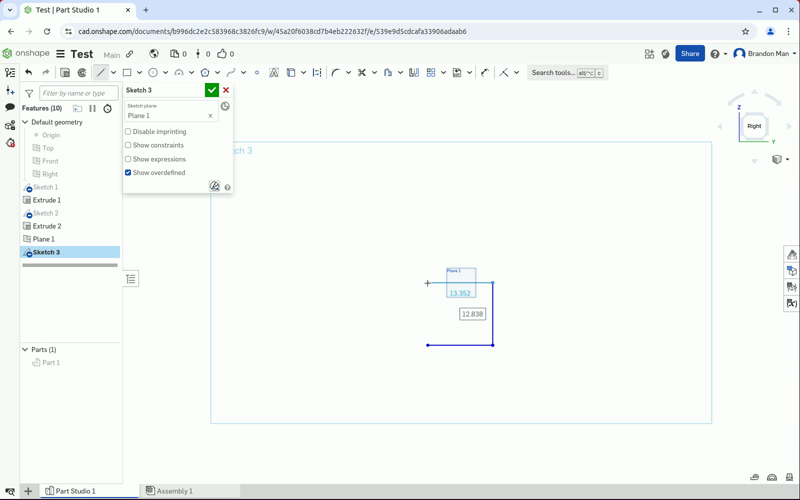
key_up(shift)
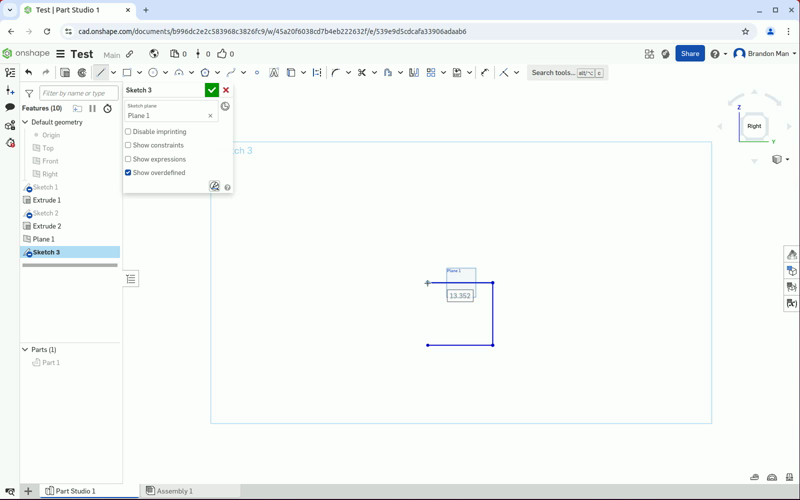
key_down(shift)
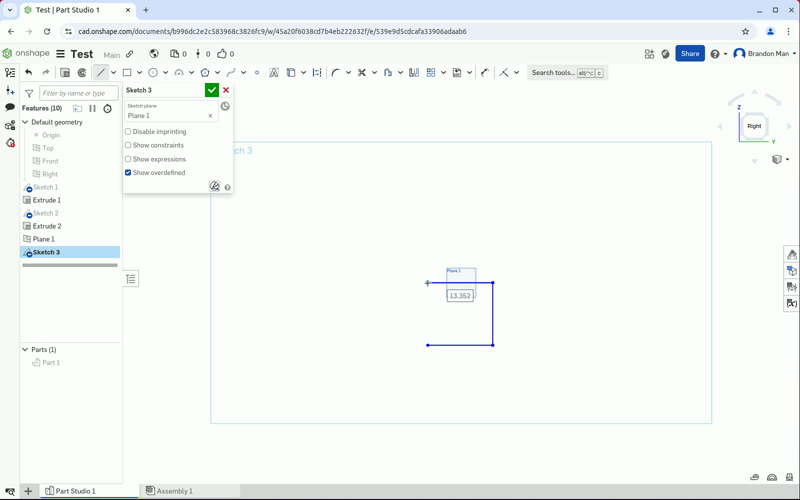
mouse_move(427, 345)
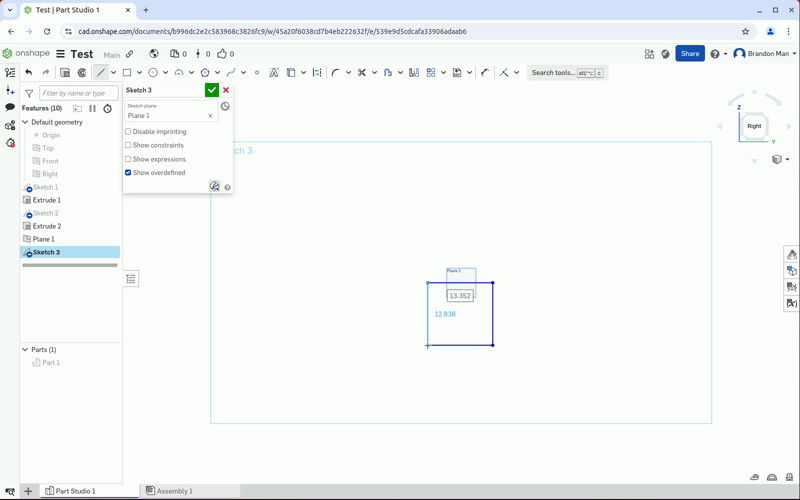
key_up(shift)
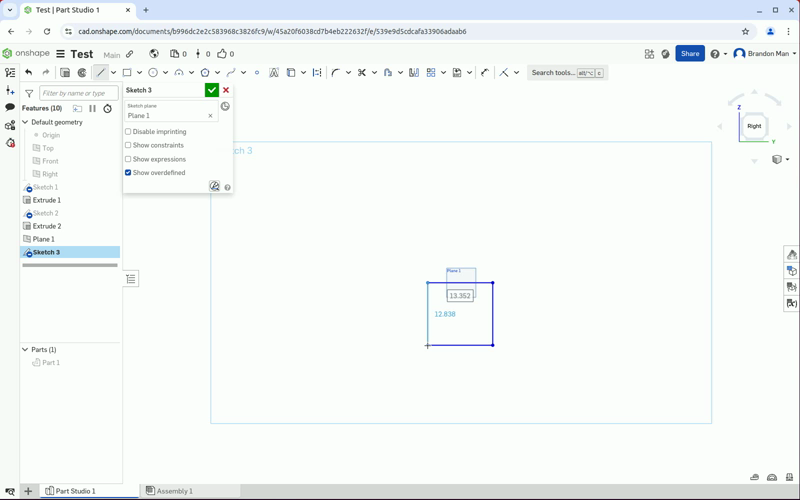
click(427, 345)
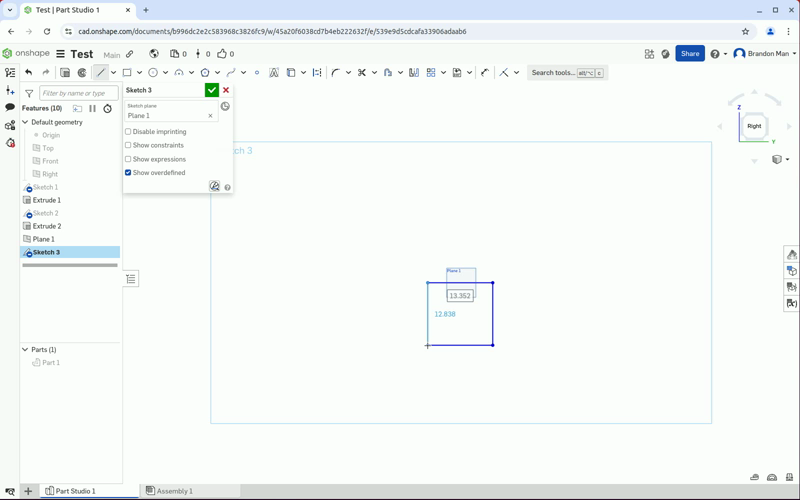
key(esc)
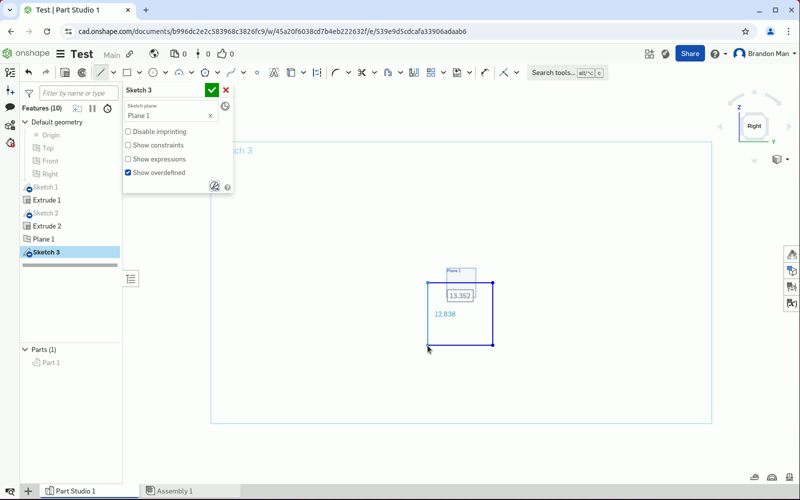
mouse_move(488, 300)
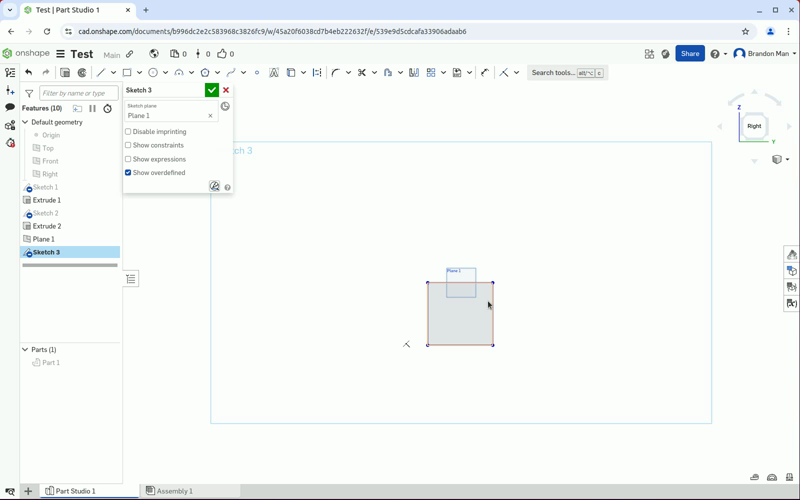
click(488, 300)
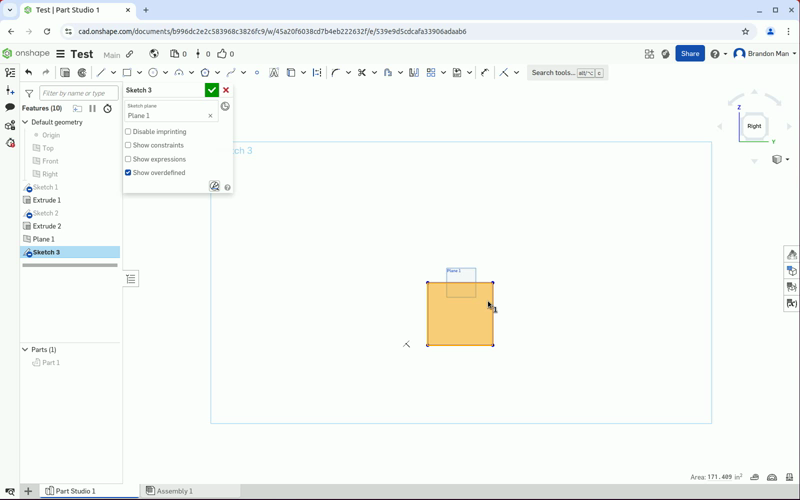
mouse_move(73, 352)
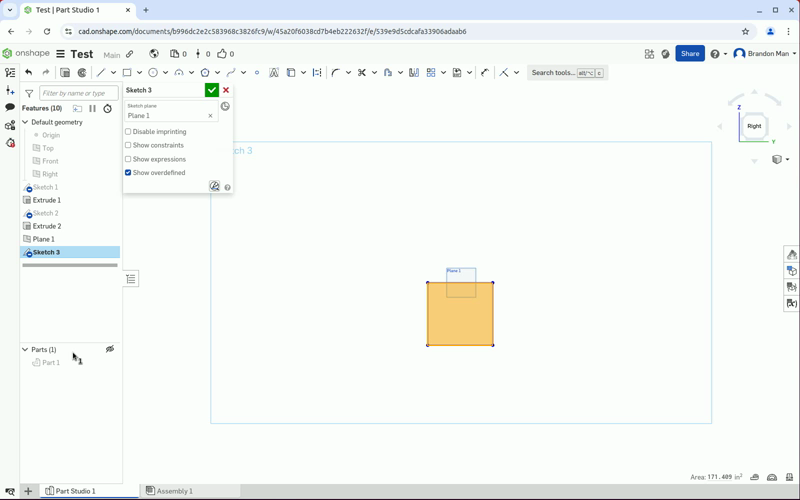
key(shift+y)
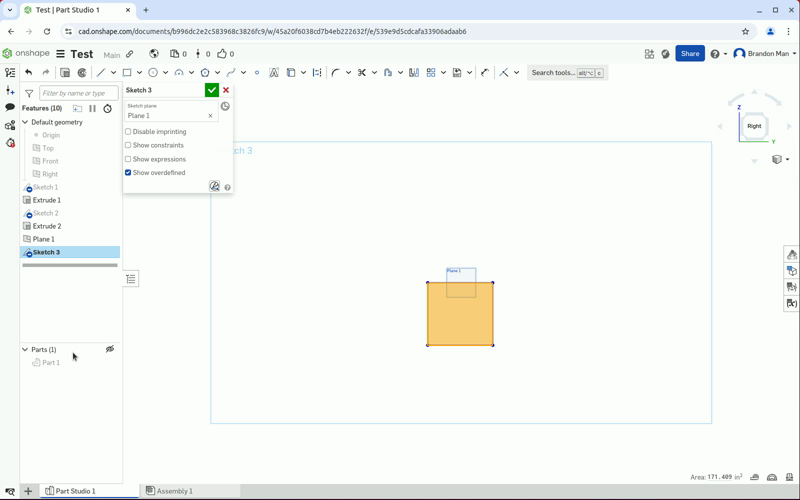
key(shift+e)
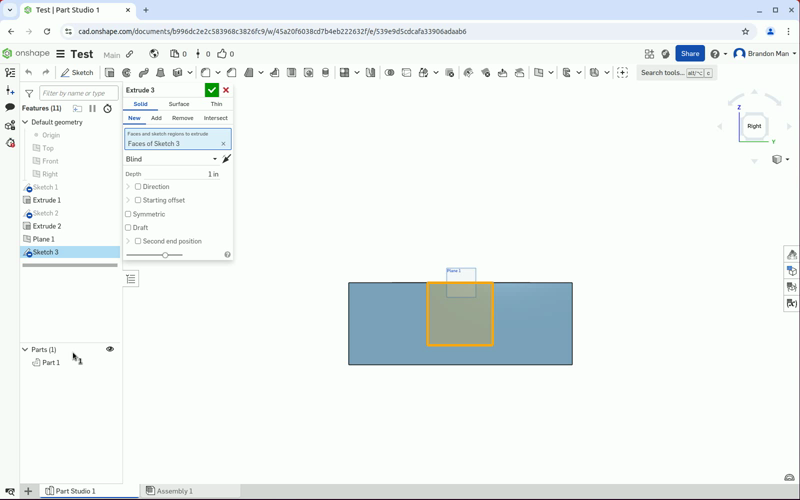
mouse_move(143, 106)
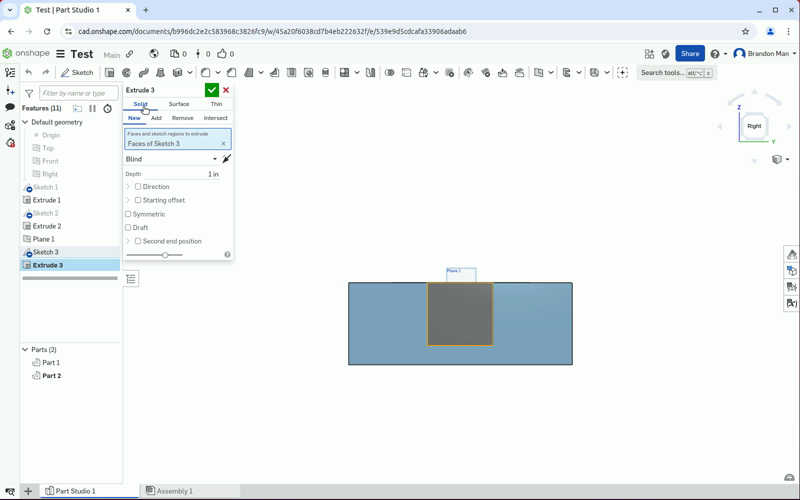
click(143, 106)
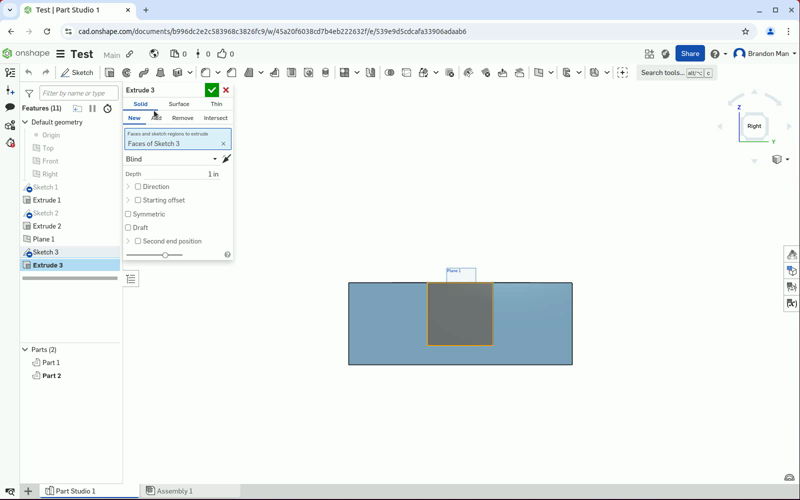
mouse_move(186, 120)
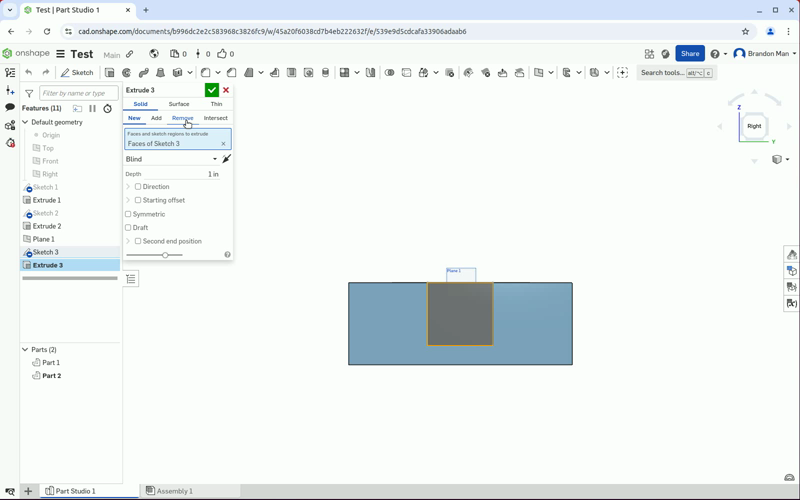
click(186, 120)
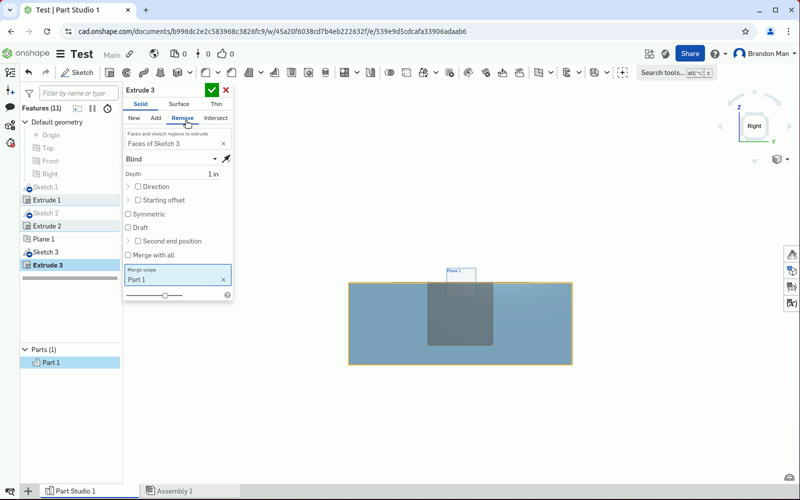
key(tab, 4)
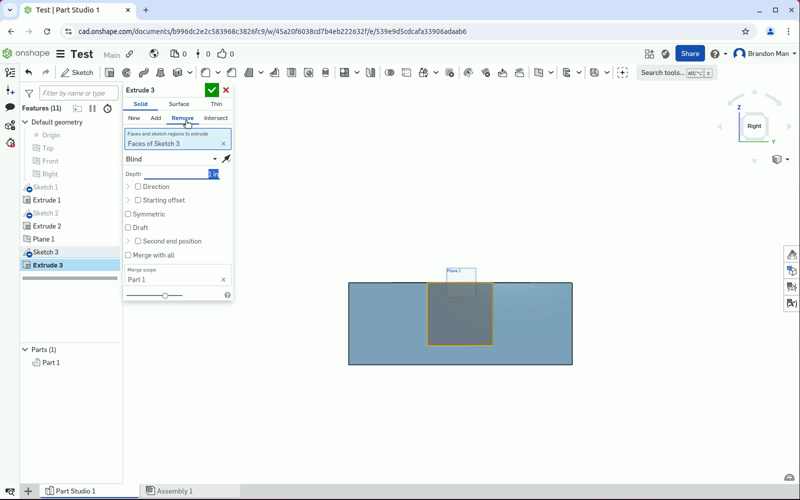
text(19.257)
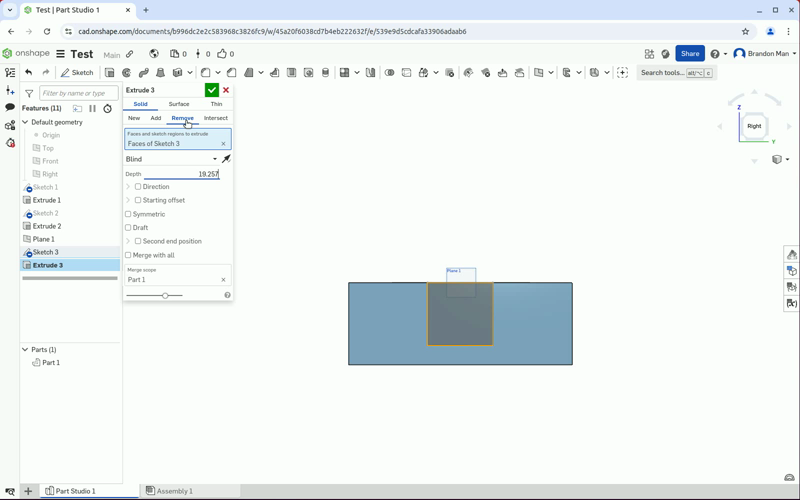
key(tab, 6)
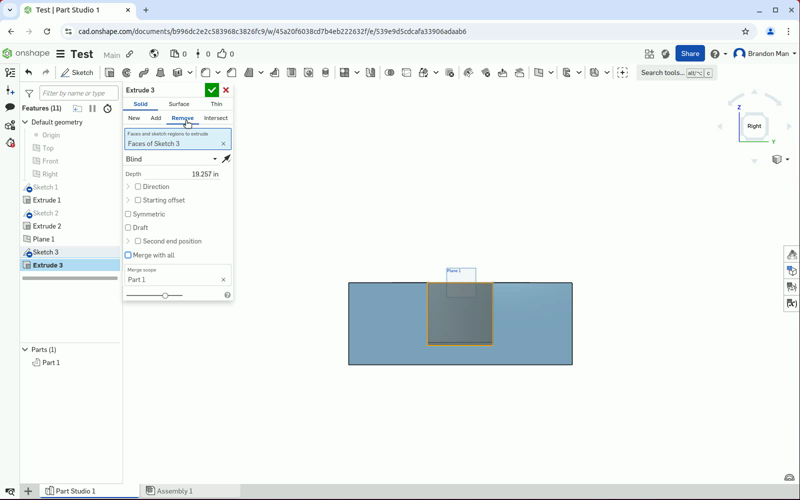
key(space)
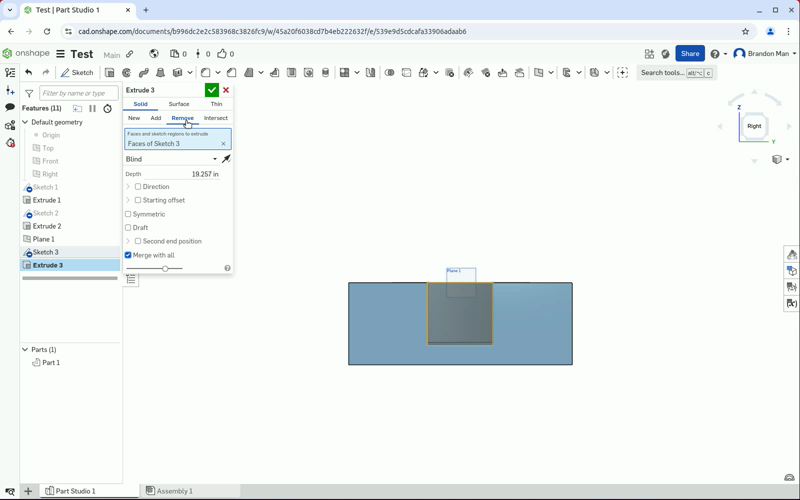
key(enter)
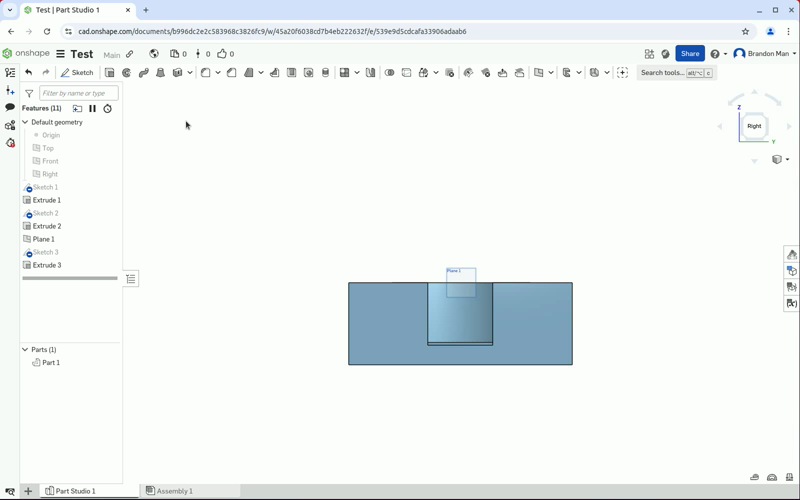
key(shift+h)
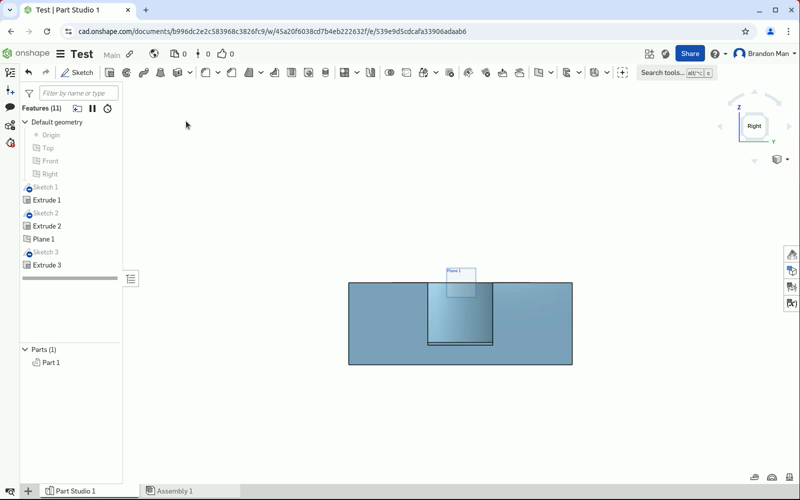
key(shift+h)
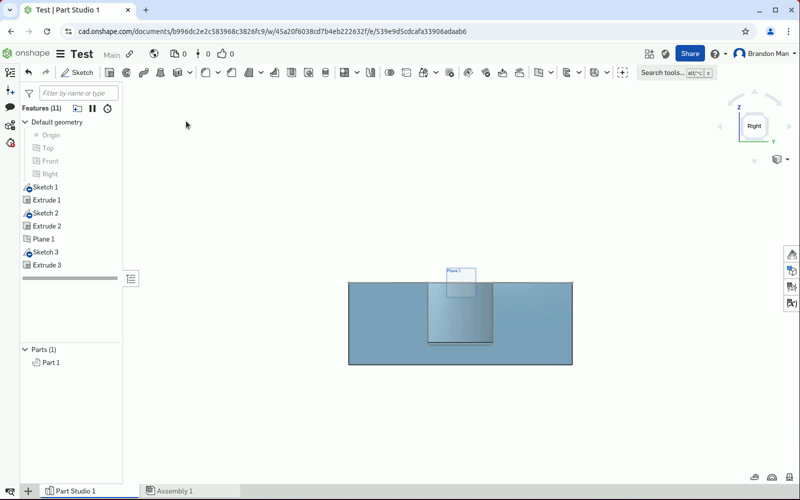
key(shift+7)
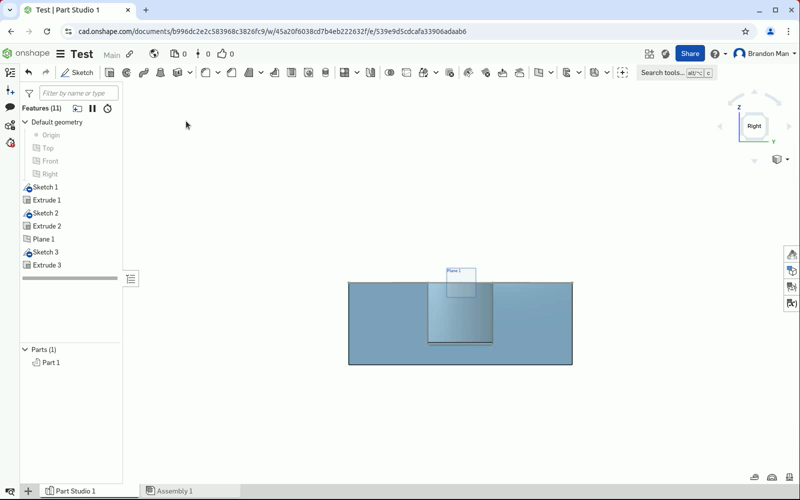
key(right, 2)
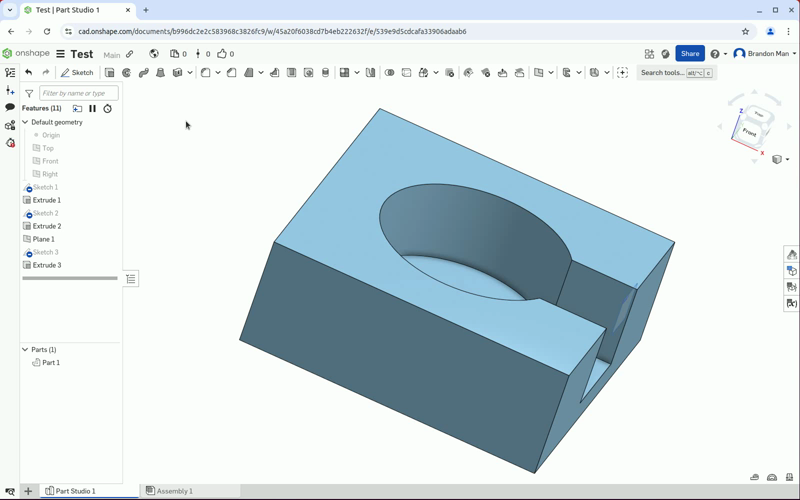
key(down, 2)
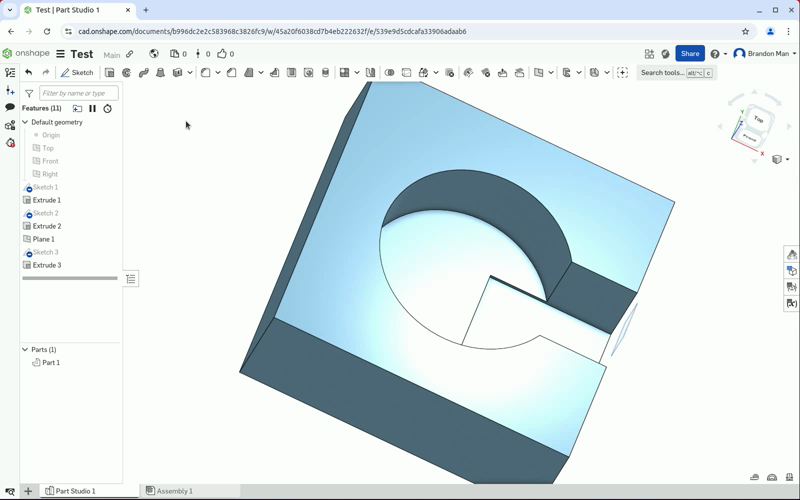
key(up, 2)
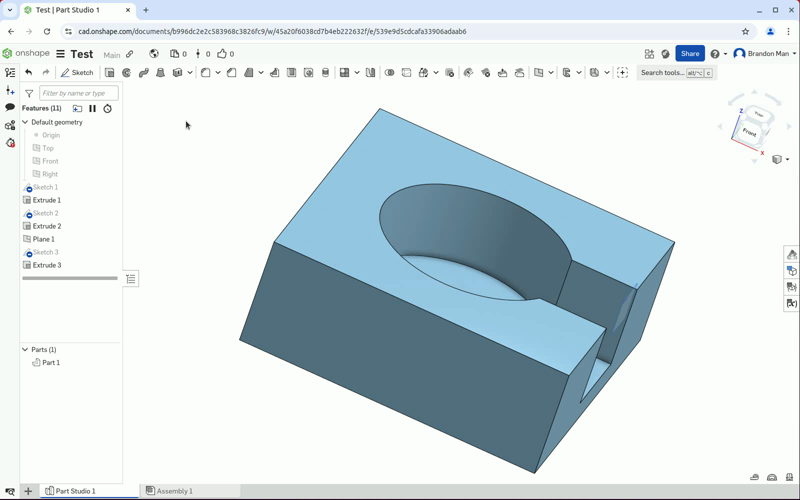
key(left, 2)
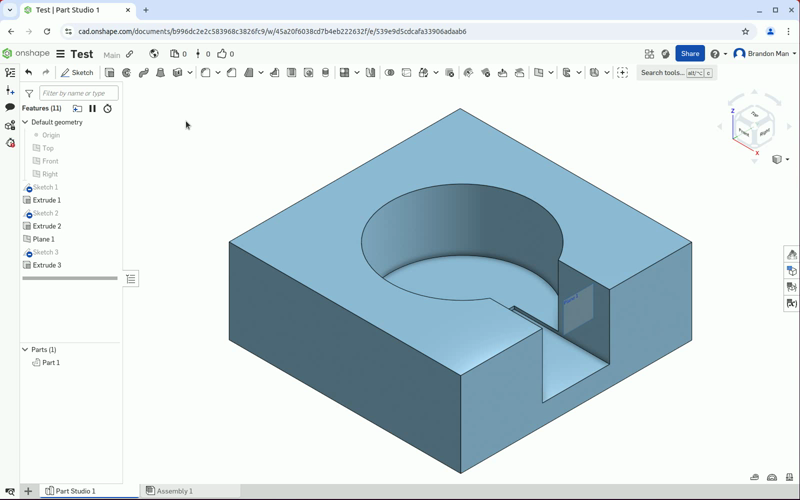
mouse_move(73, 189)
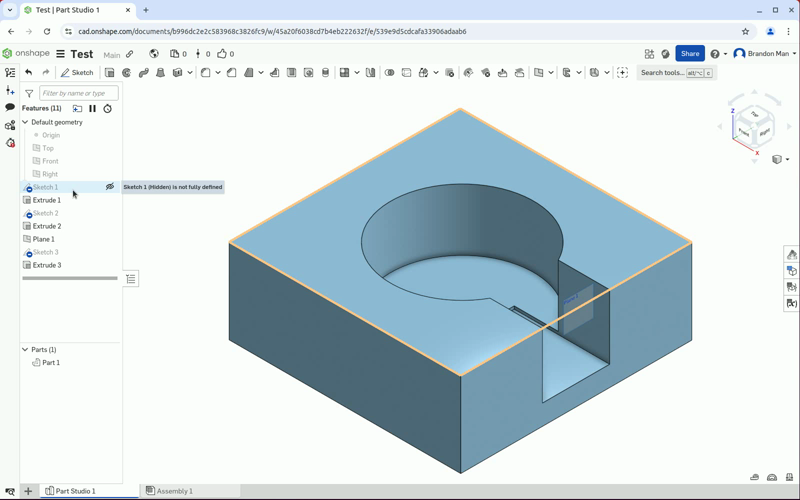
click(73, 189)